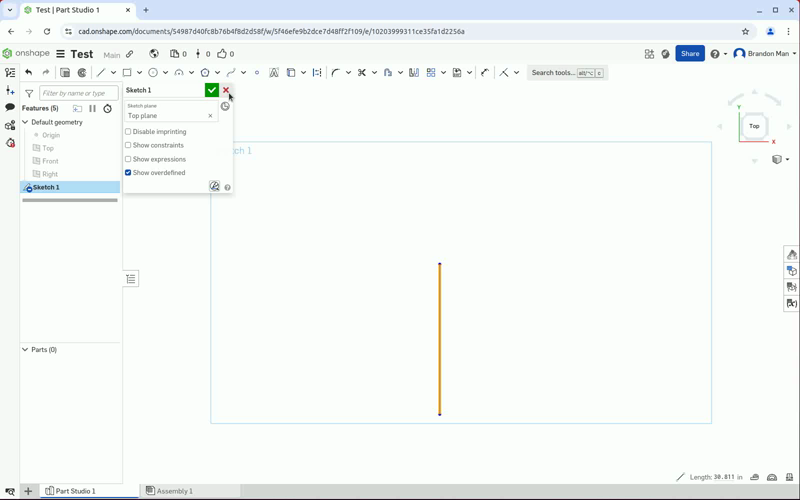
key(shift+h)
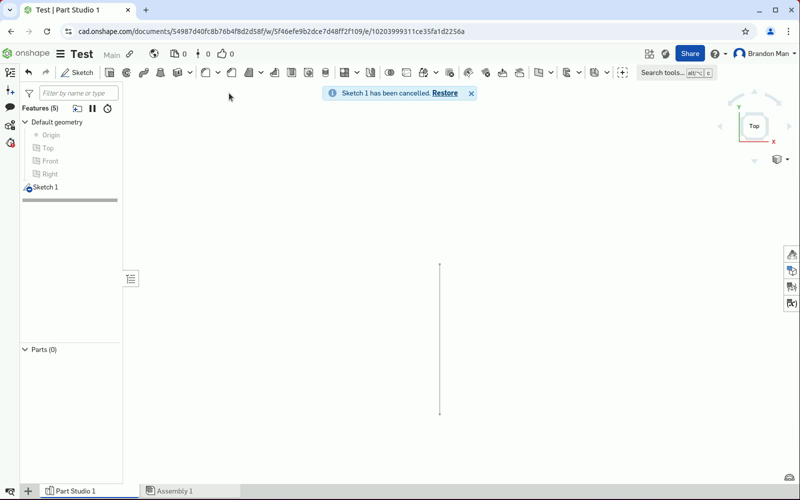
mouse_move(73, 352)
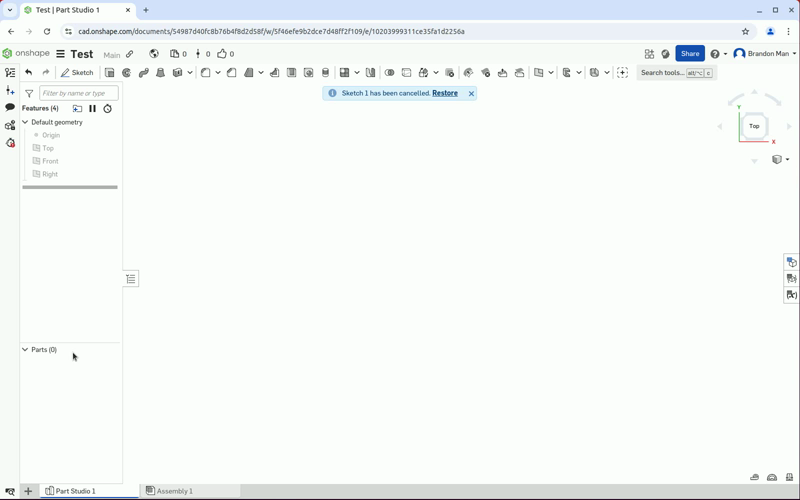
key(y)
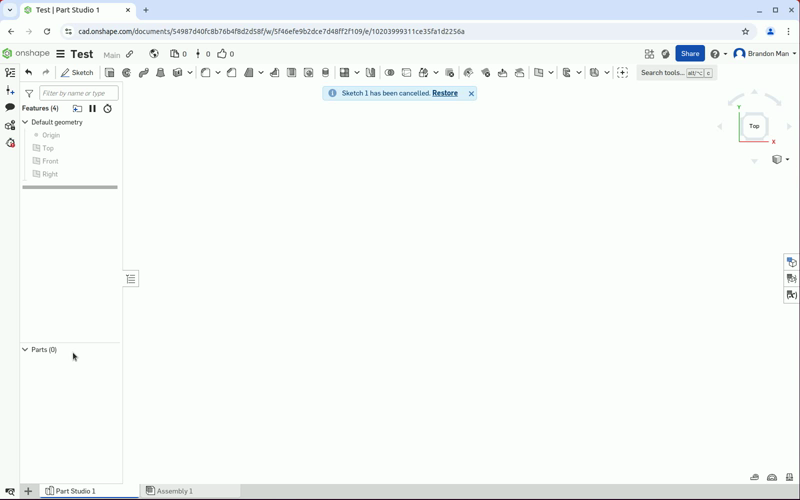
key(shift+p)
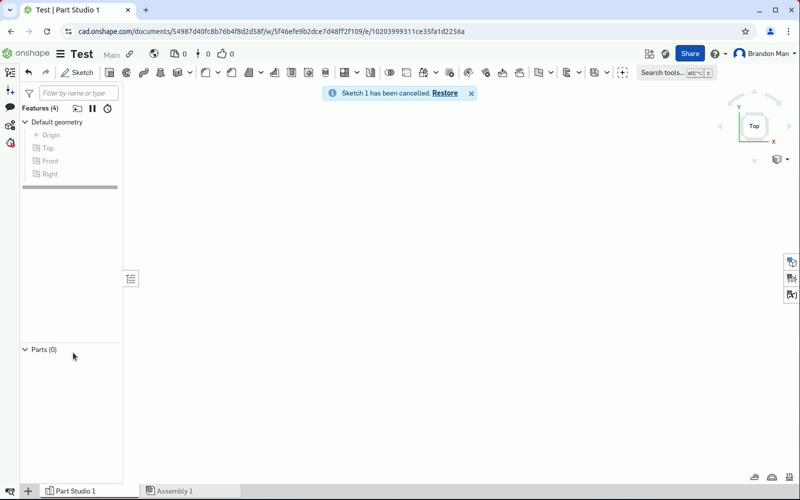
key(space)
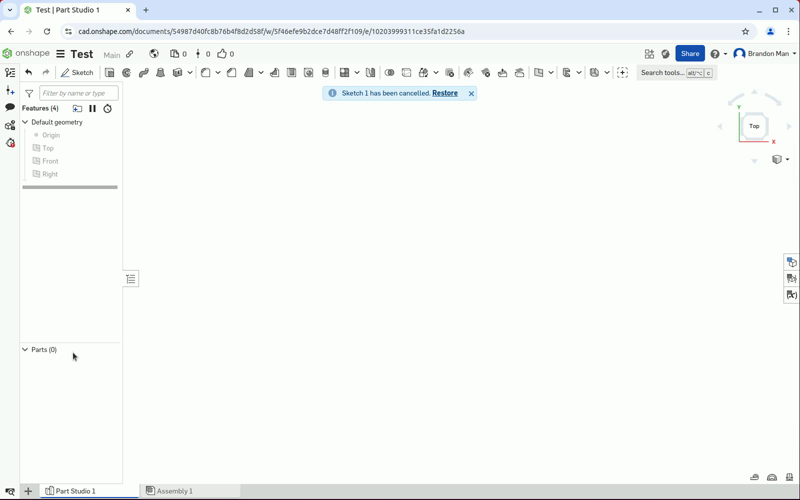
key_down(shift)
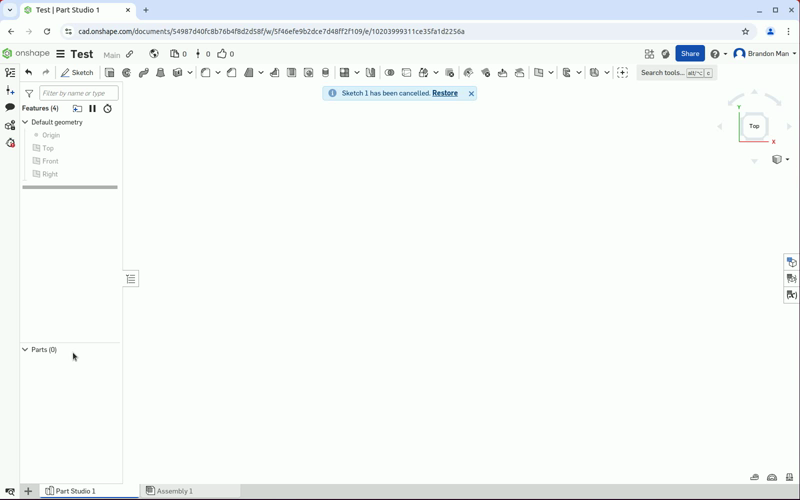
key(up)
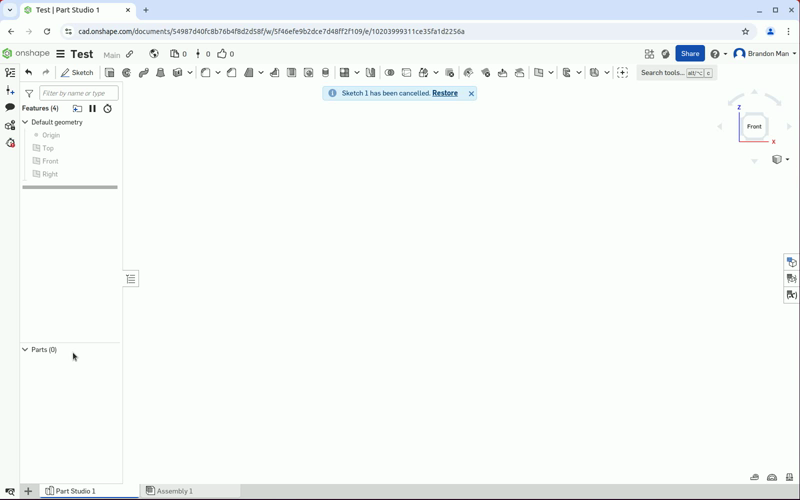
key_up(shift)
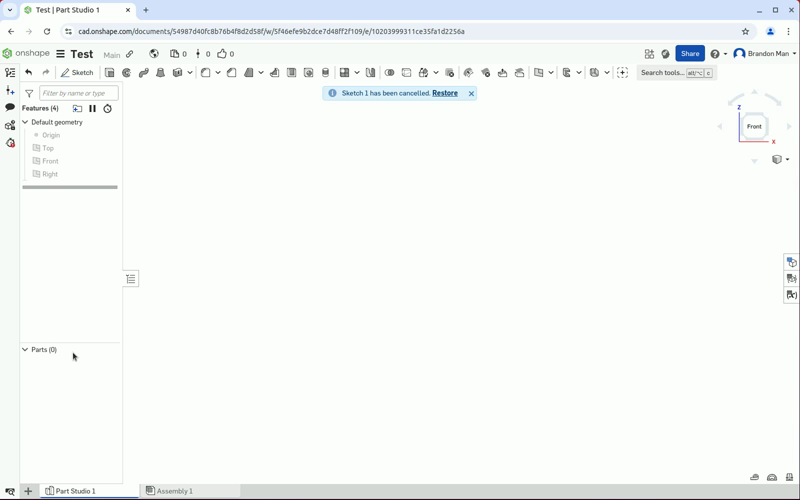
mouse_move(73, 352)
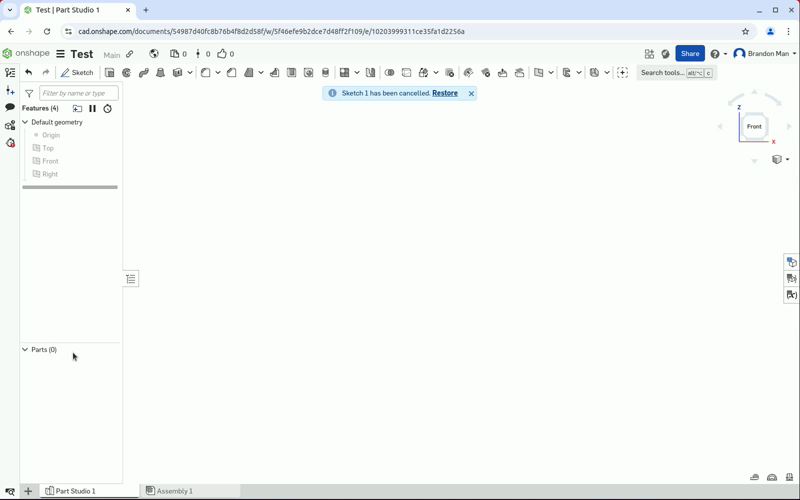
key(shift+y)
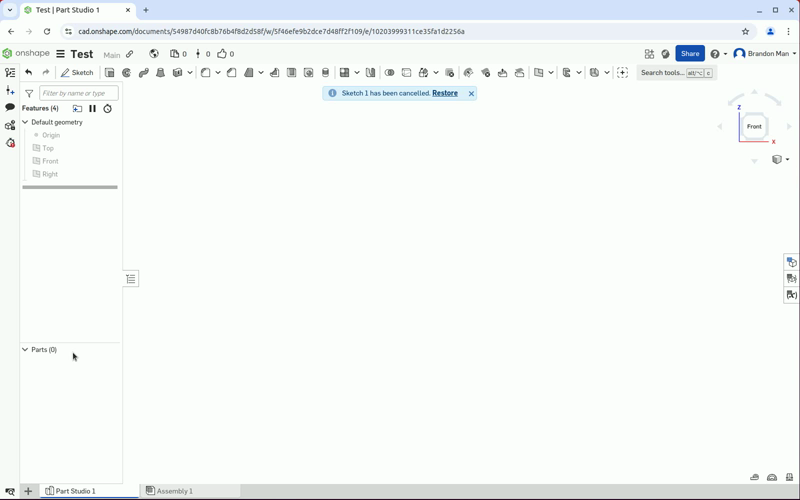
key(shift+s)
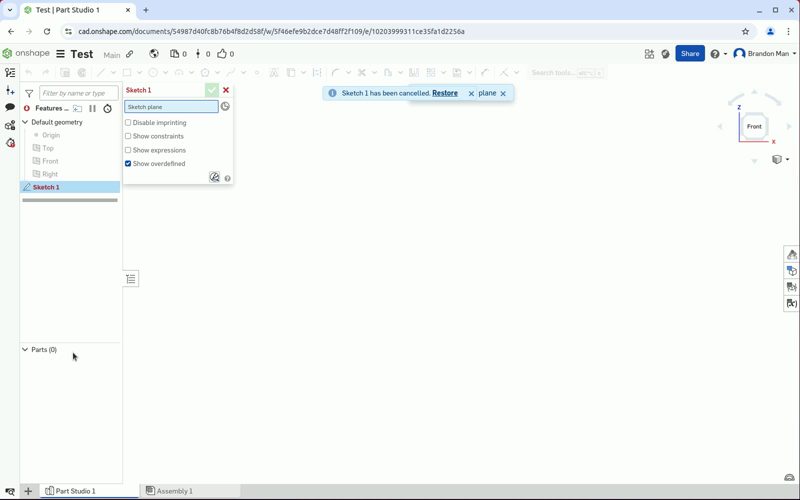
mouse_move(73, 163)
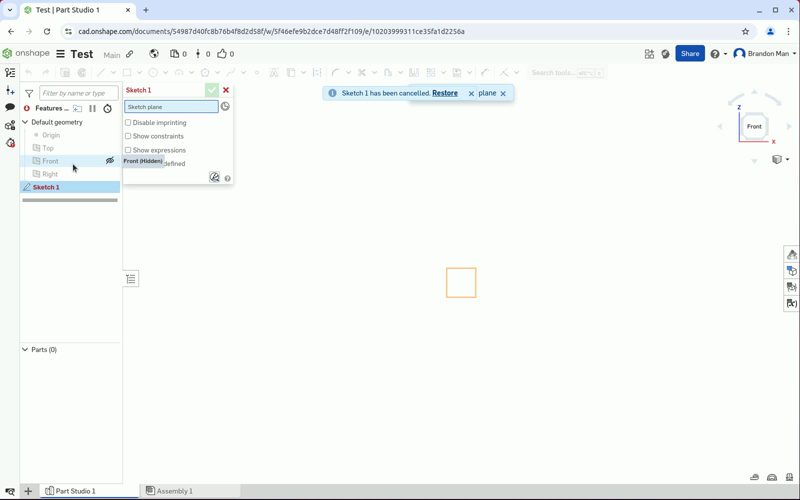
click(73, 163)
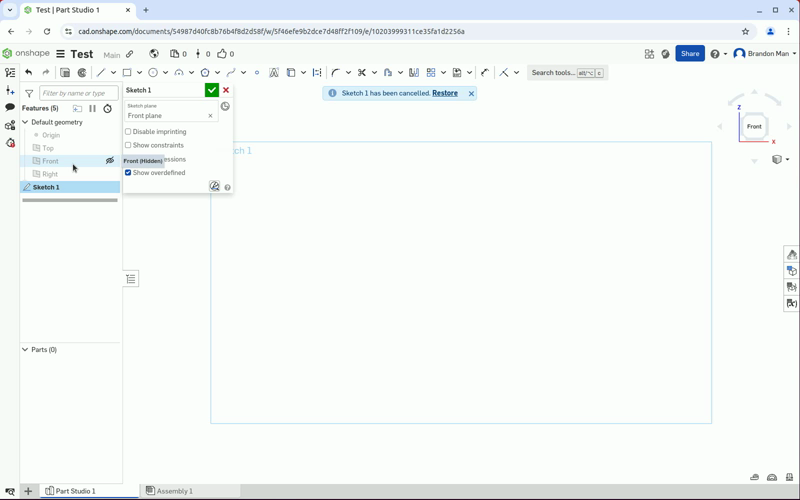
mouse_move(73, 352)
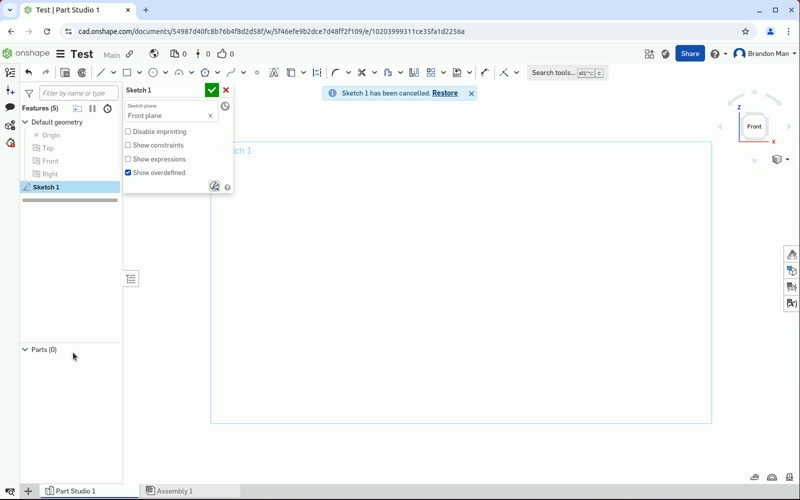
key(y)
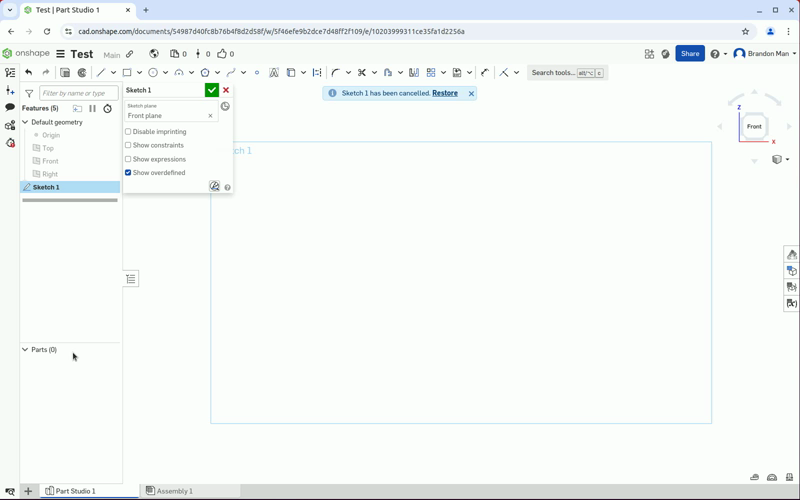
key(l)
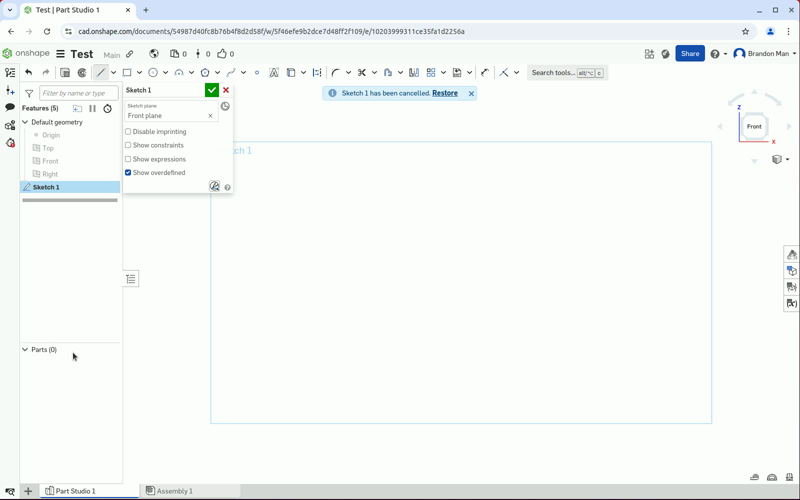
key_down(shift)
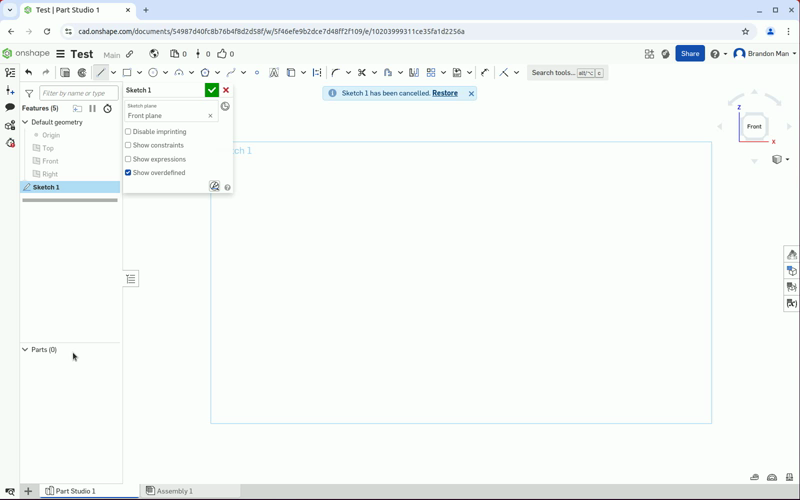
mouse_move(460, 395)
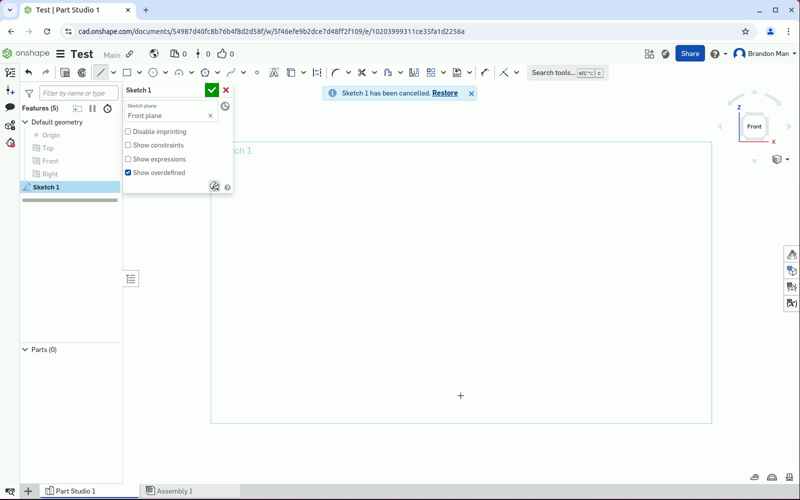
click(460, 395)
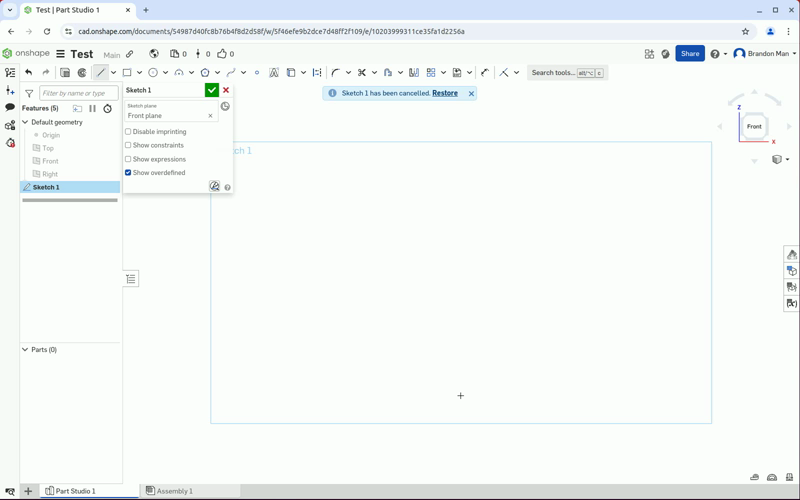
key_up(shift)
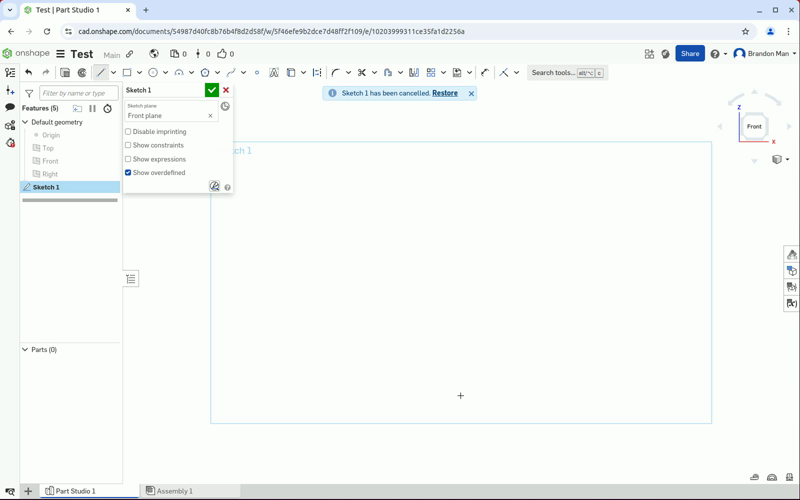
key_down(shift)
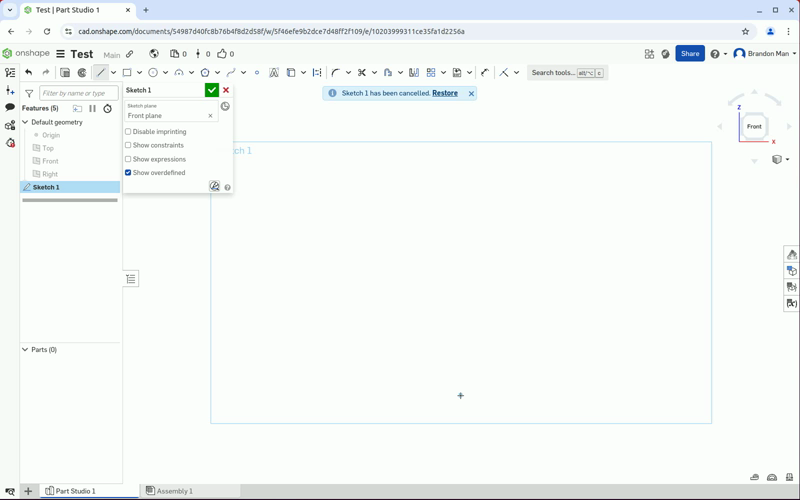
mouse_move(573, 395)
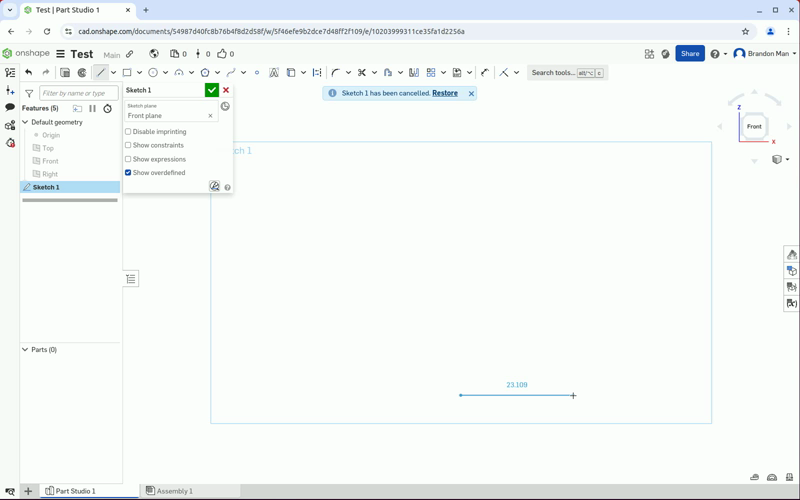
click(573, 395)
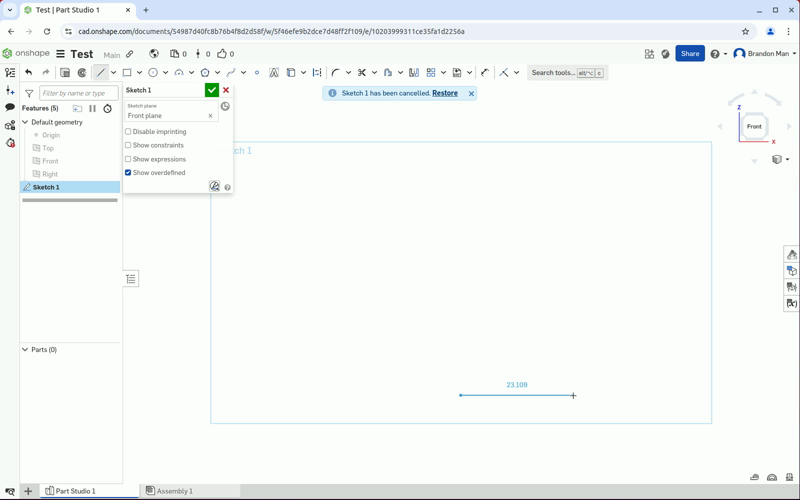
key_up(shift)
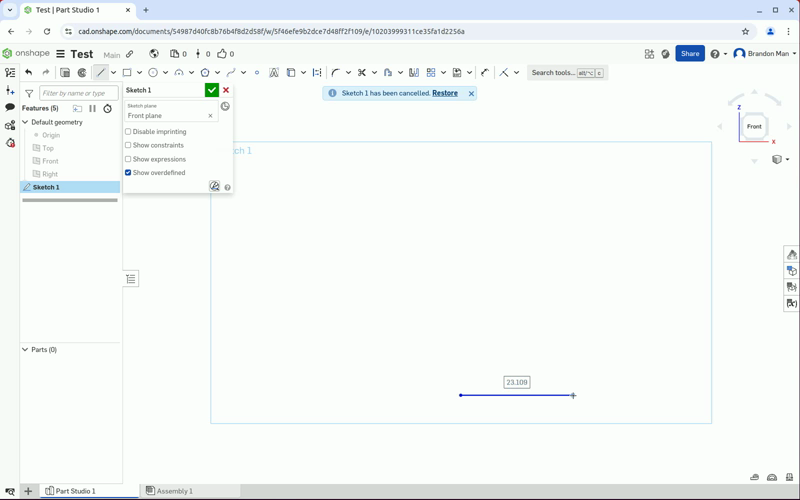
key_down(shift)
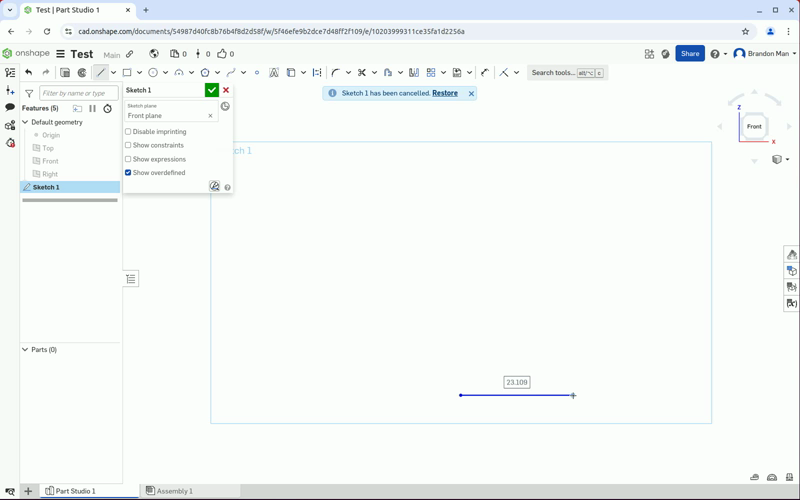
mouse_move(589, 395)
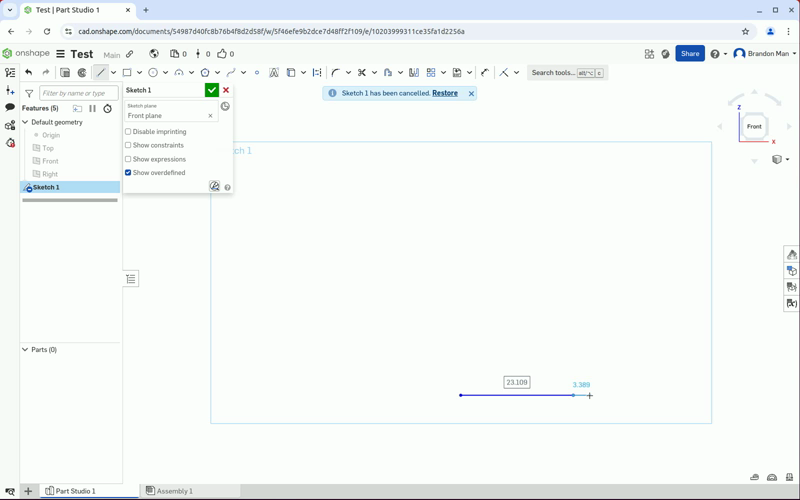
mouse_move(573, 383)
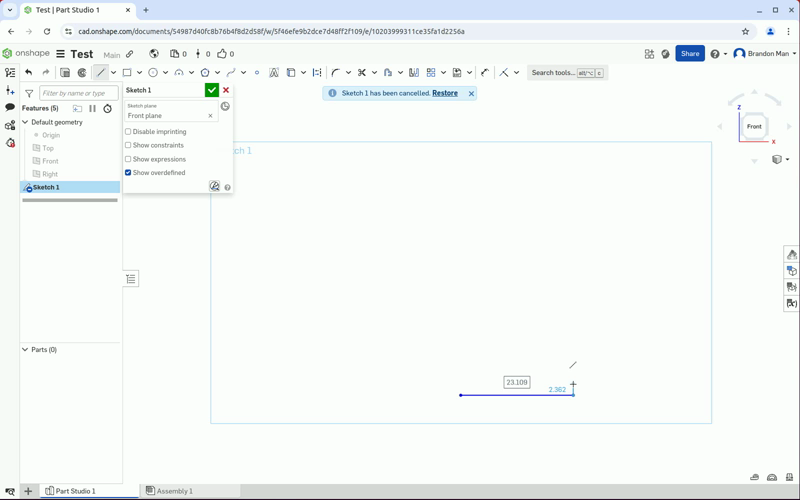
click(573, 383)
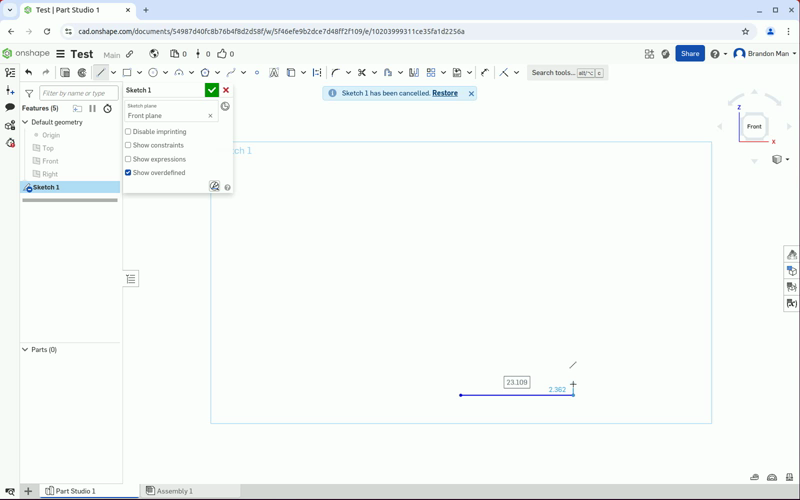
key_up(shift)
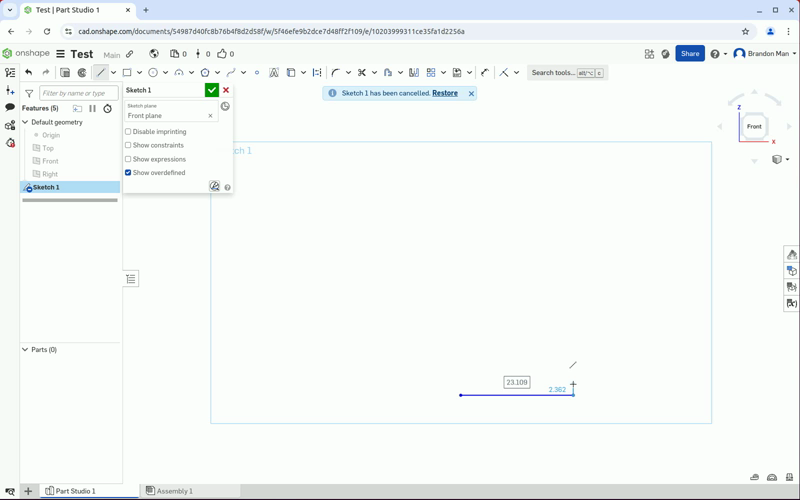
key_down(shift)
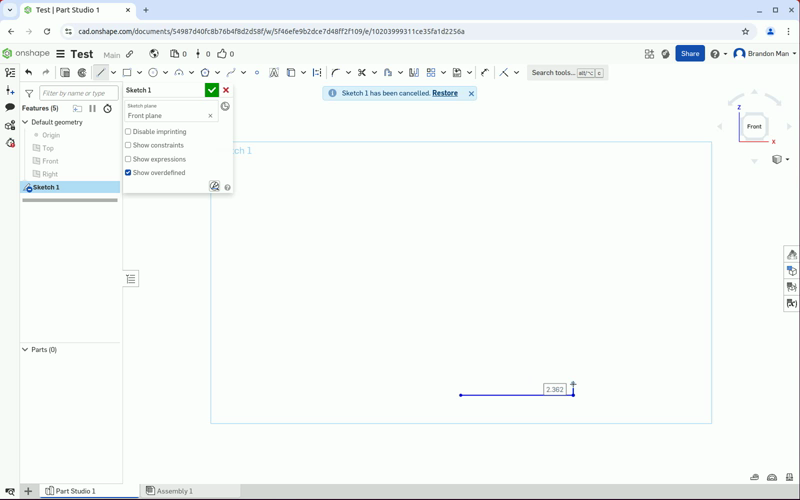
mouse_move(474, 383)
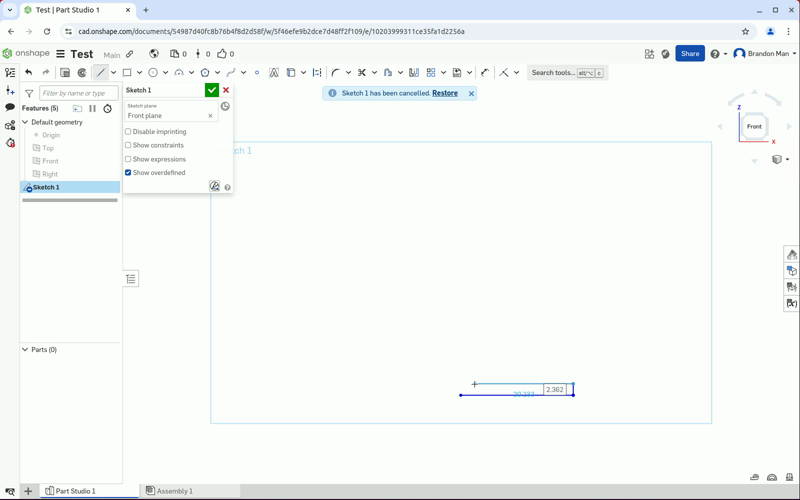
click(474, 383)
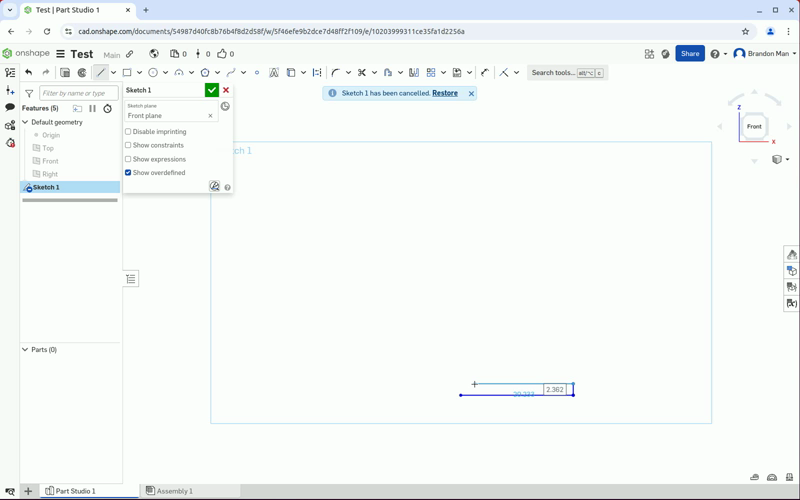
key_up(shift)
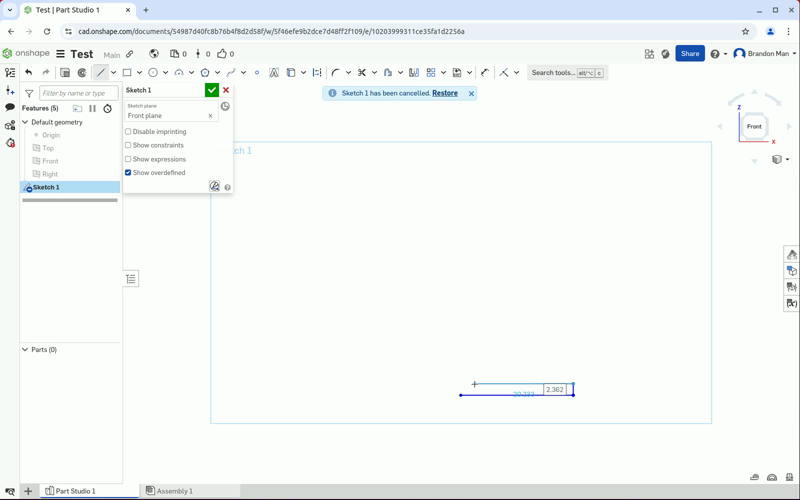
key_down(shift)
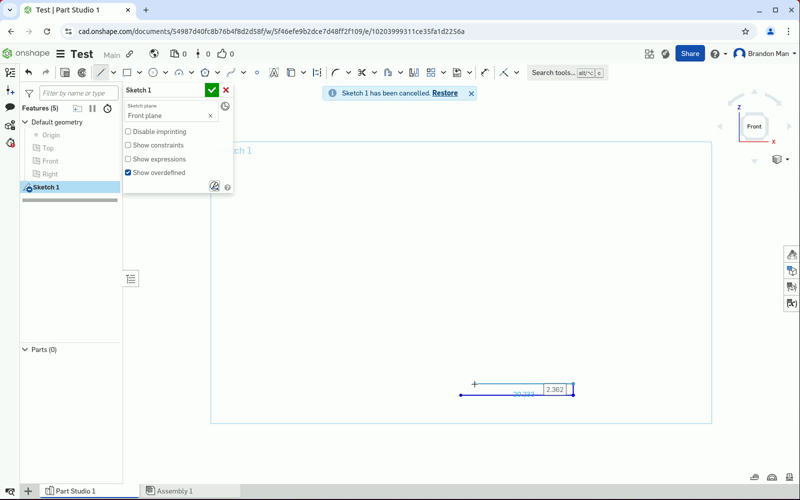
mouse_move(474, 282)
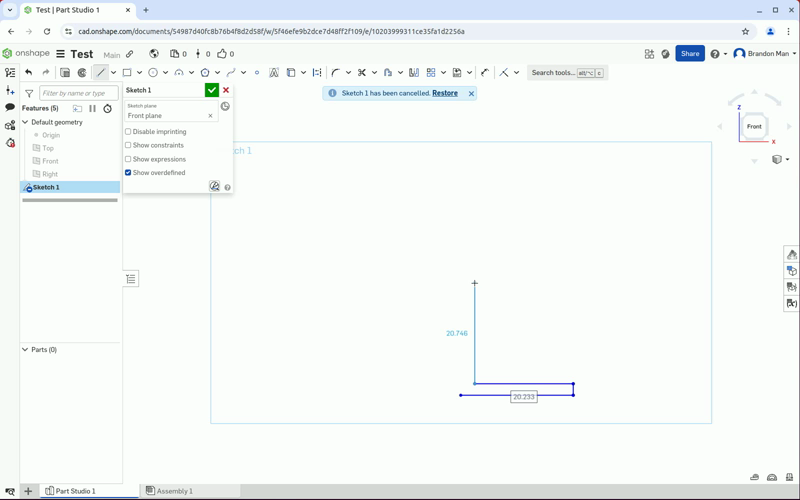
click(474, 282)
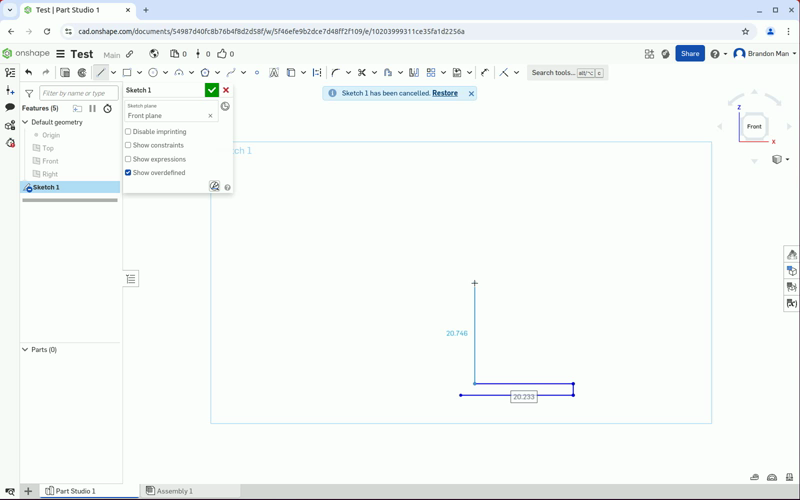
key_up(shift)
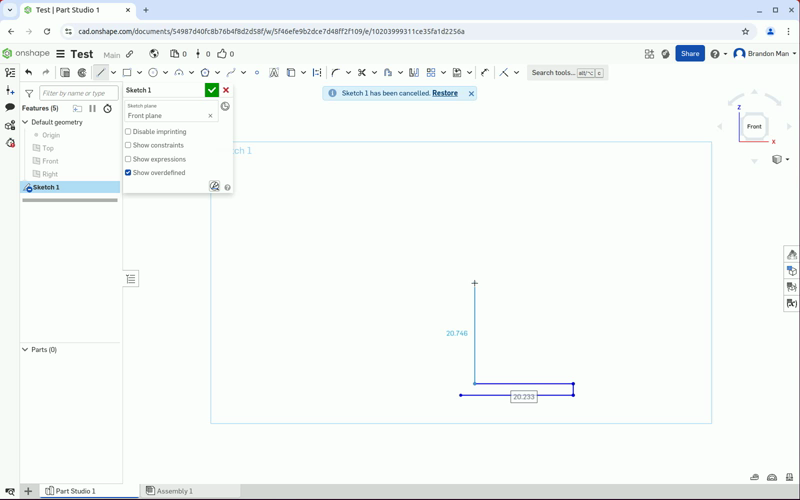
key_down(shift)
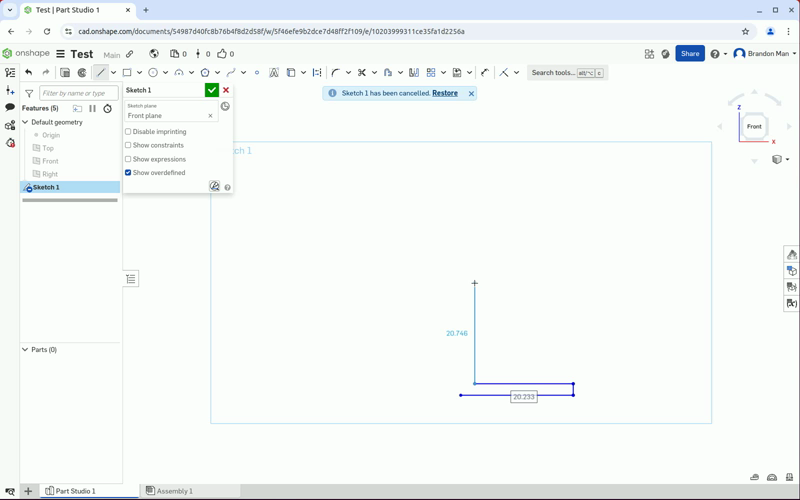
mouse_move(504, 282)
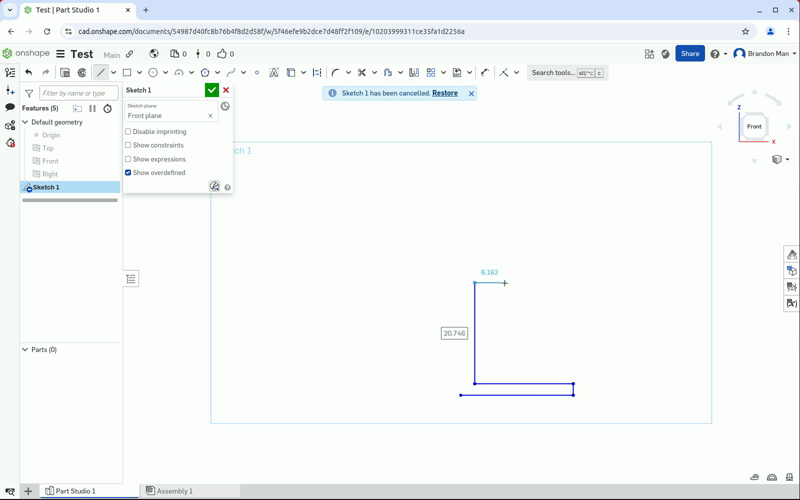
mouse_move(460, 282)
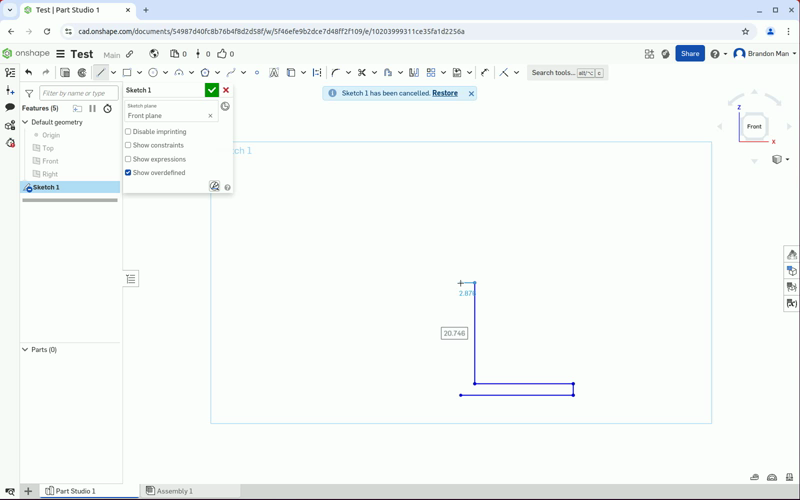
click(460, 282)
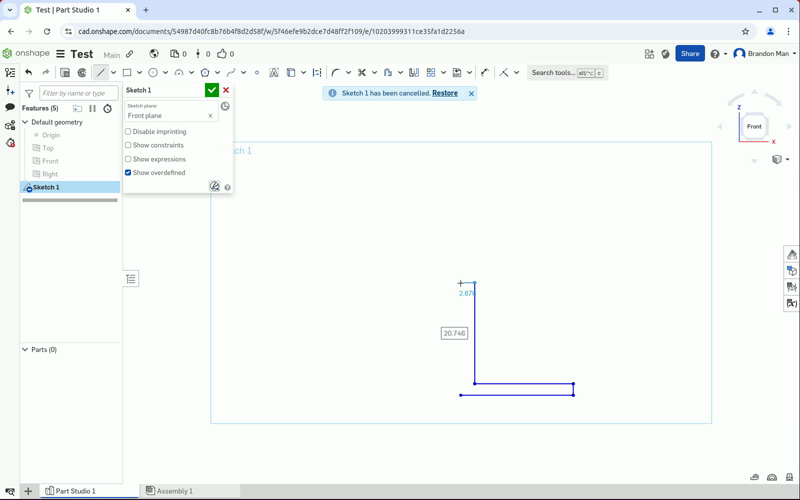
key_up(shift)
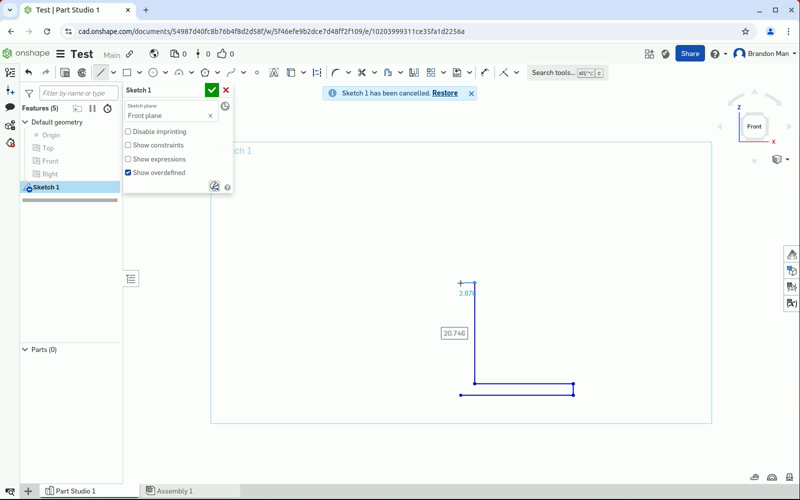
key_down(shift)
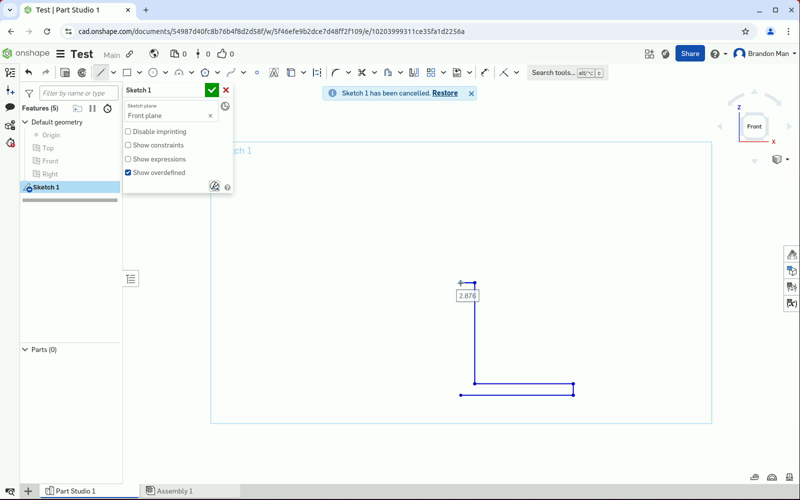
mouse_move(460, 395)
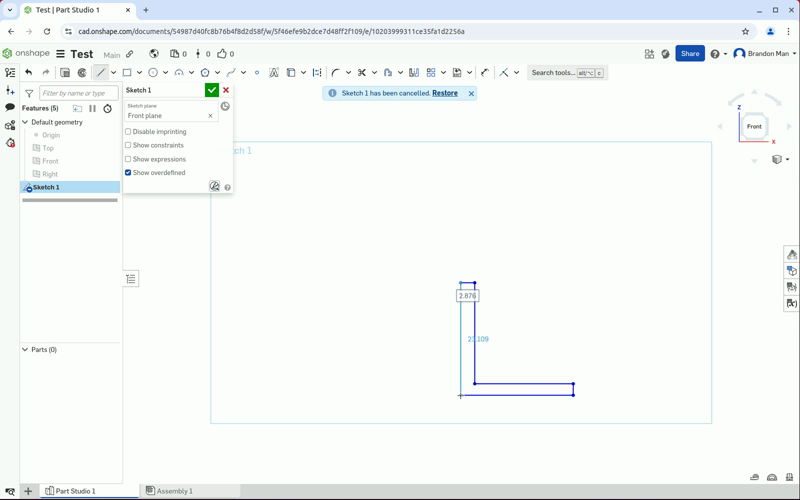
key_up(shift)
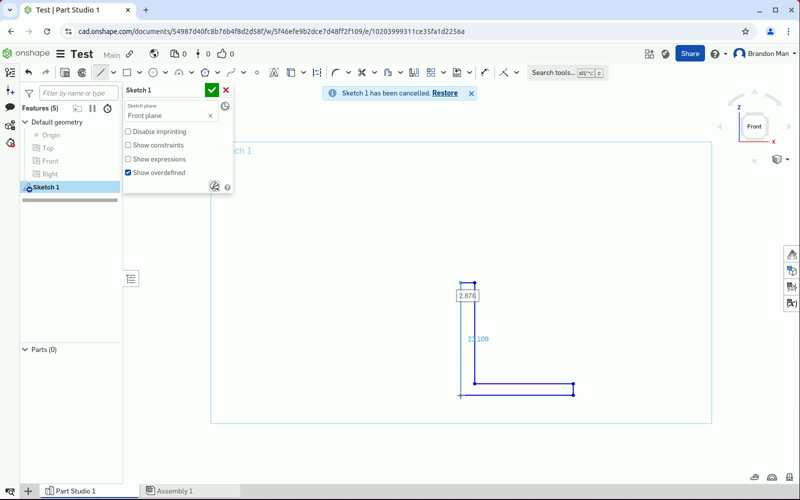
click(460, 395)
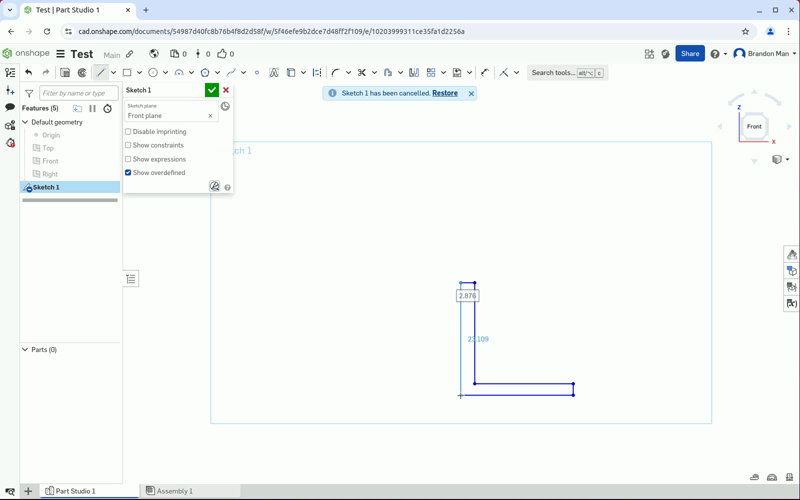
key(esc)
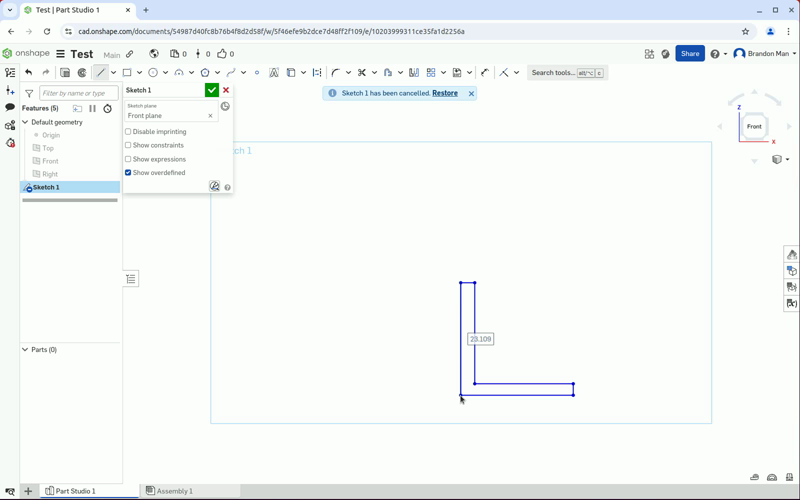
mouse_move(464, 284)
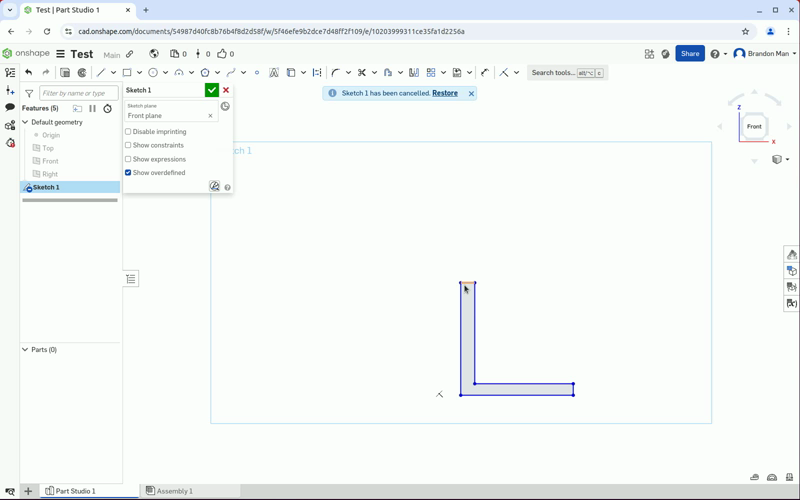
click(464, 284)
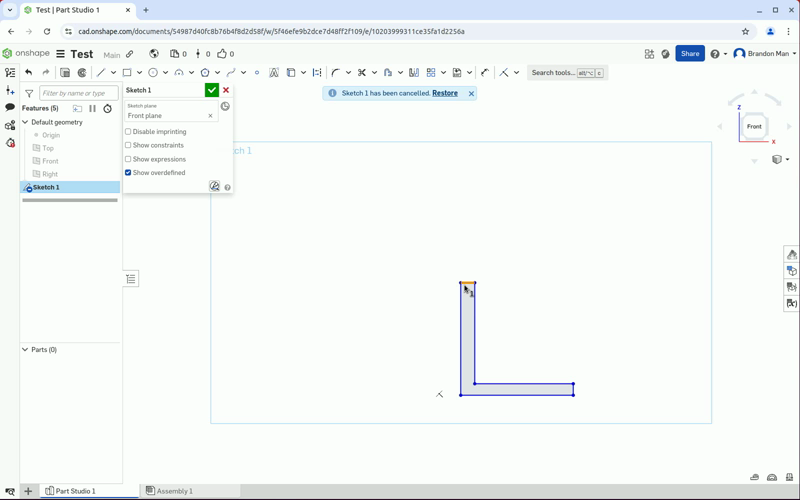
mouse_move(73, 352)
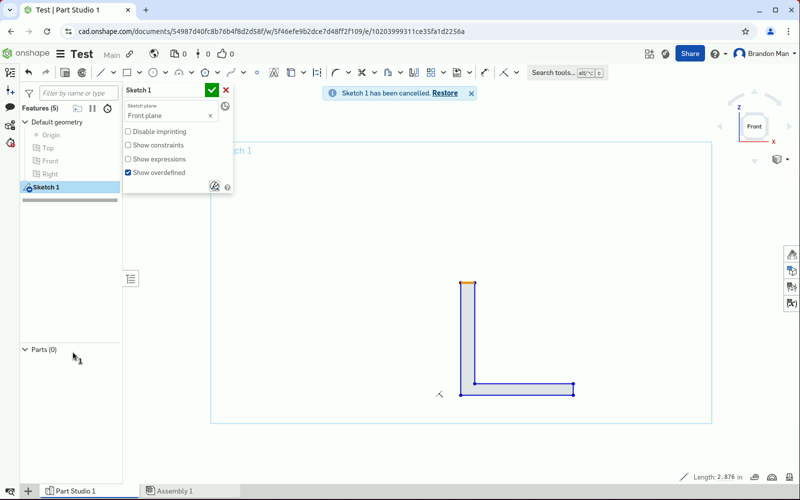
key(shift+y)
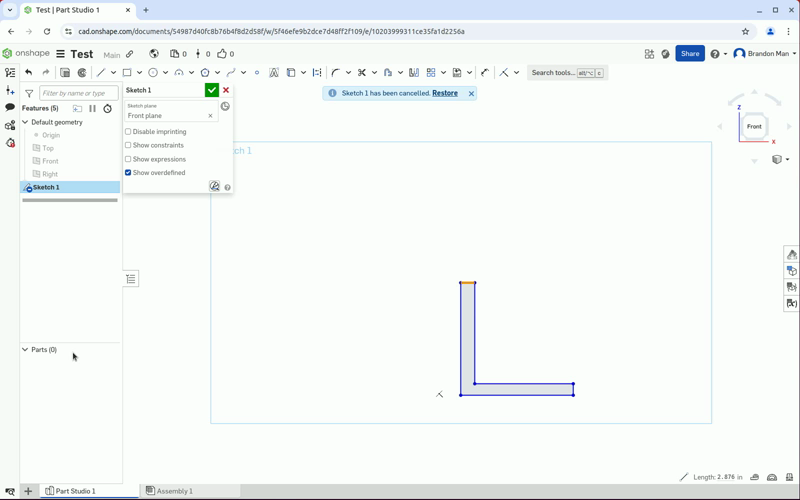
key(shift+e)
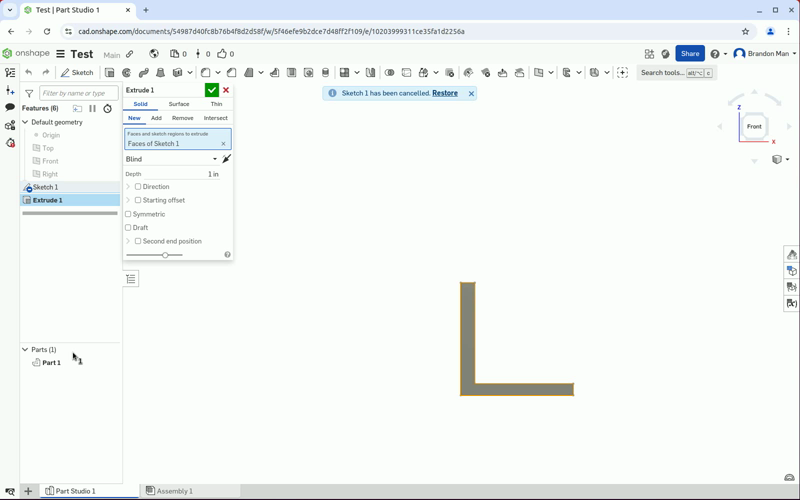
mouse_move(143, 106)
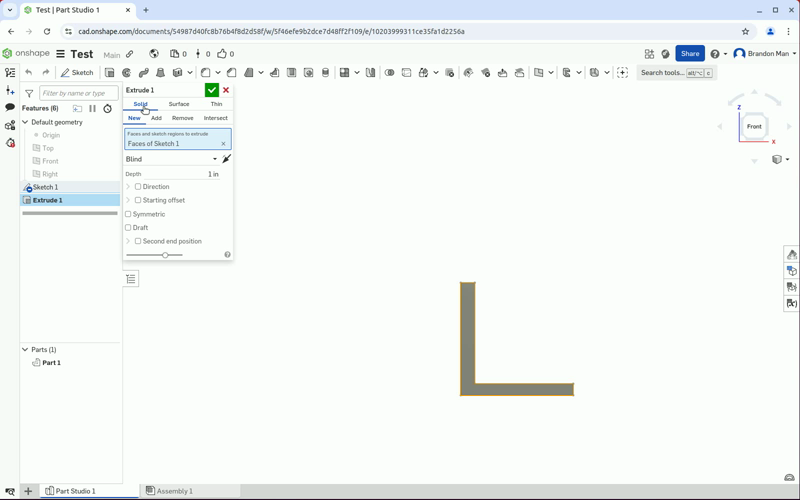
click(143, 106)
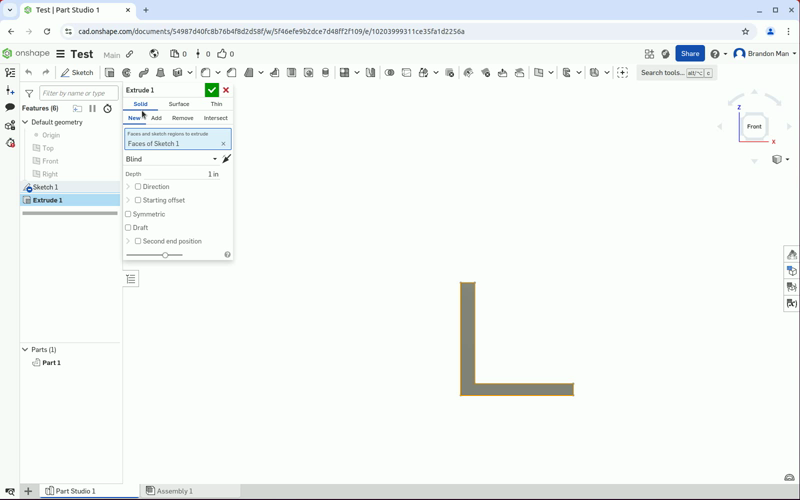
mouse_move(137, 120)
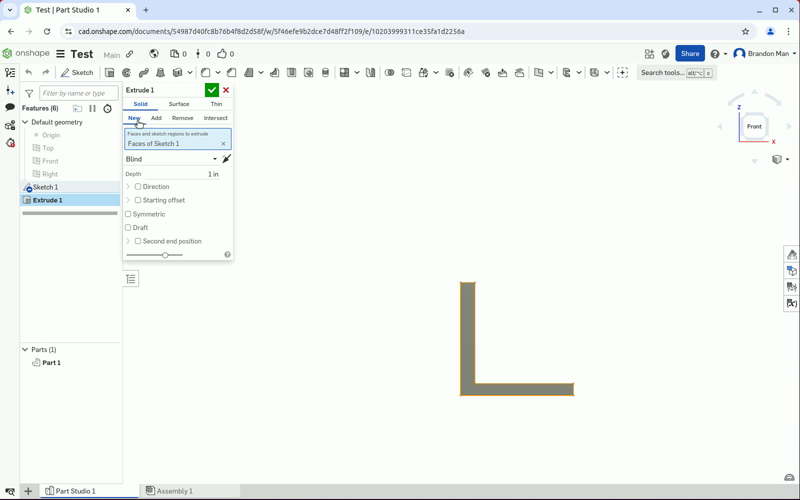
click(137, 120)
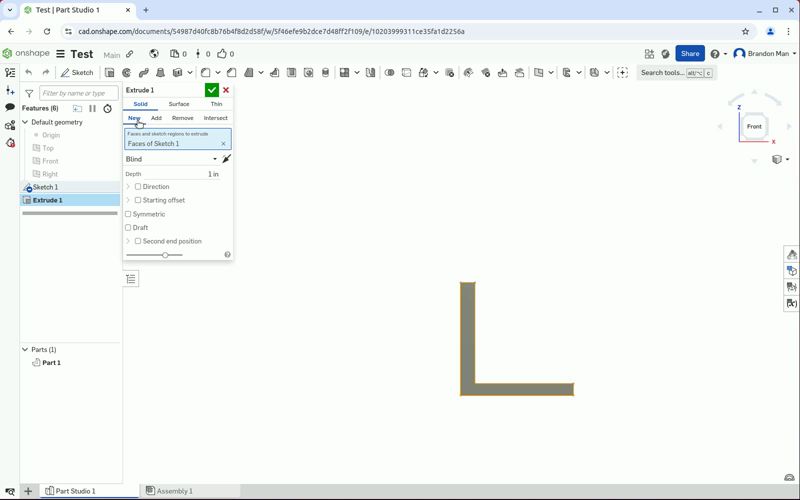
key(tab, 4)
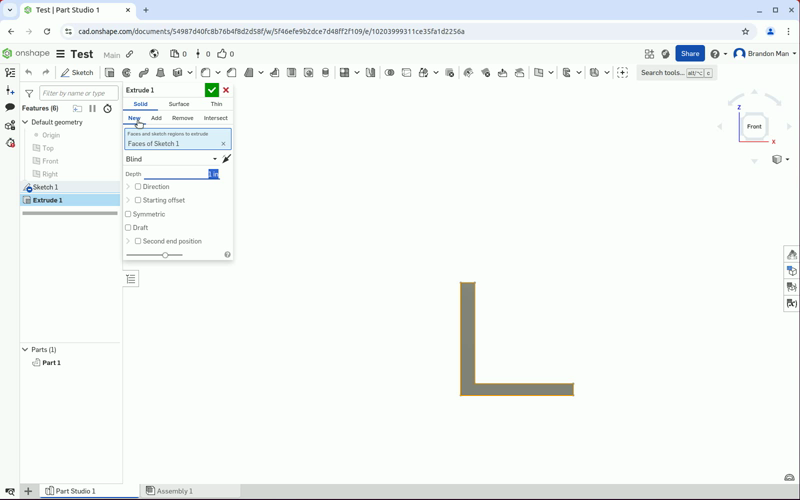
text(-10.11)
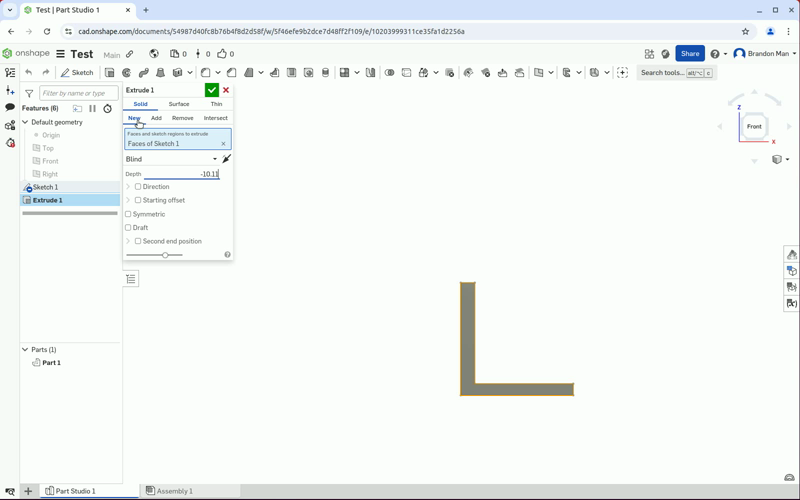
key(enter)
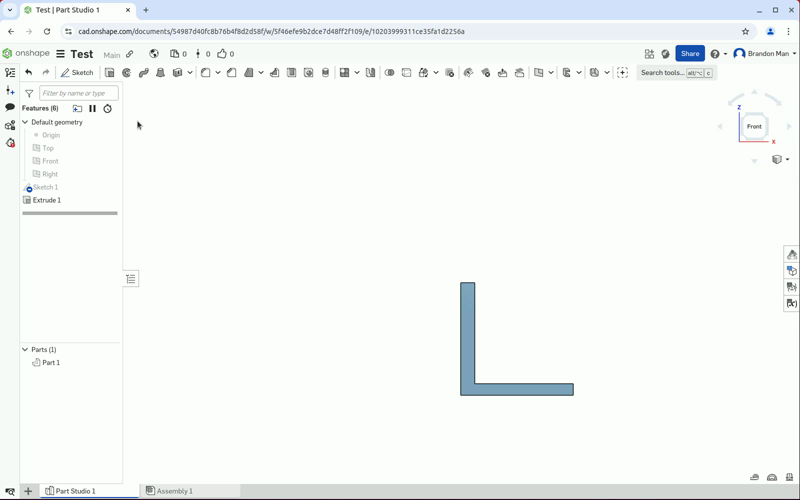
key(shift+h)
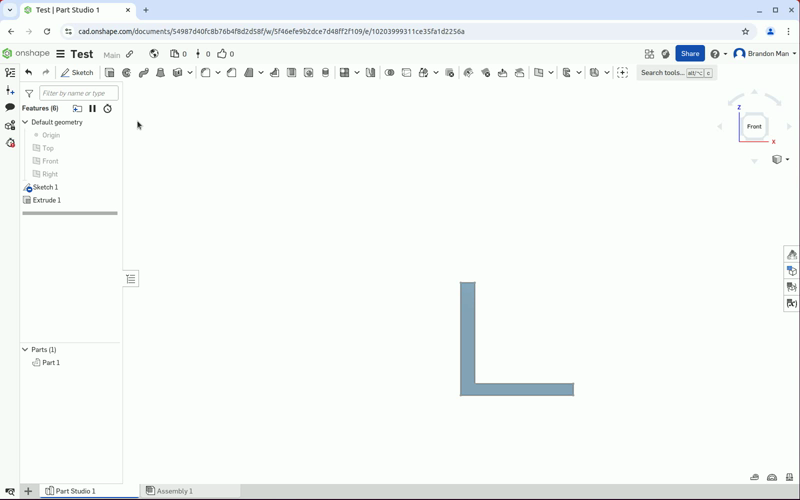
key(shift+h)
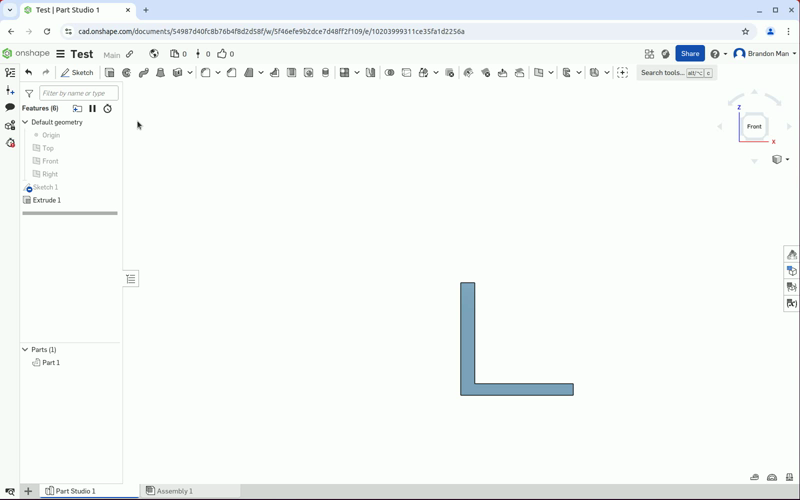
mouse_move(73, 189)
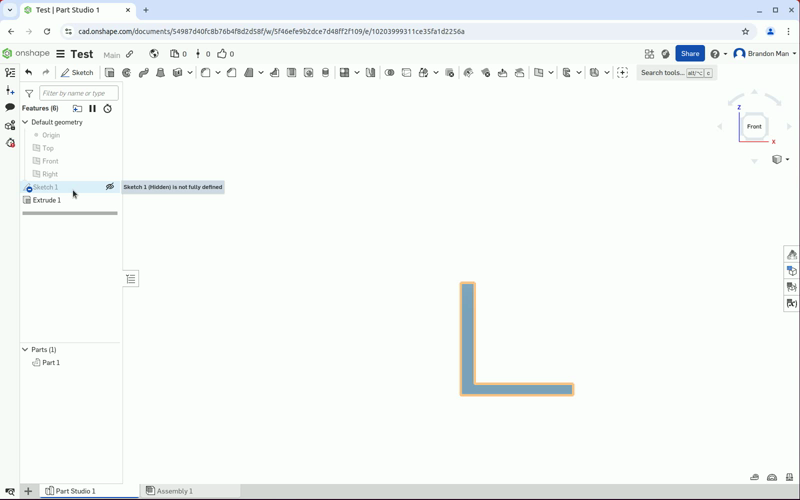
click(73, 189)
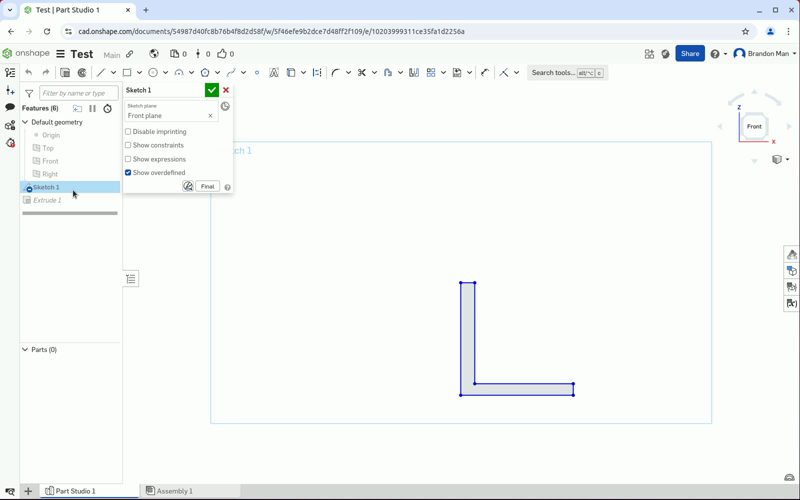
mouse_move(229, 92)
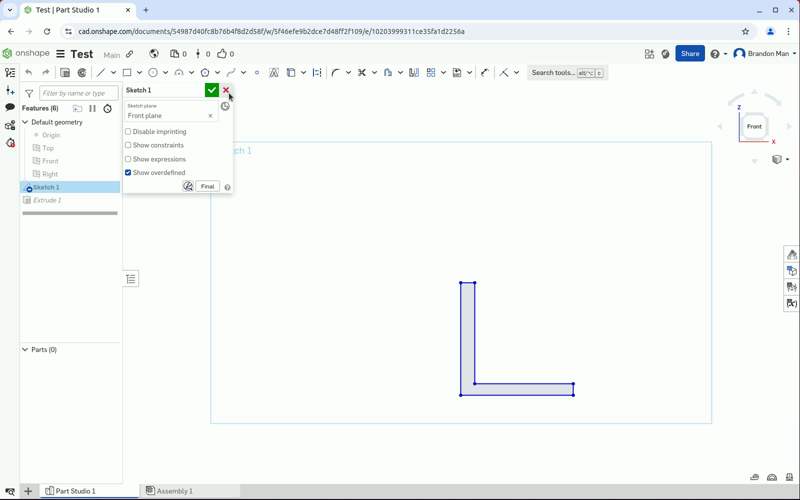
click(229, 92)
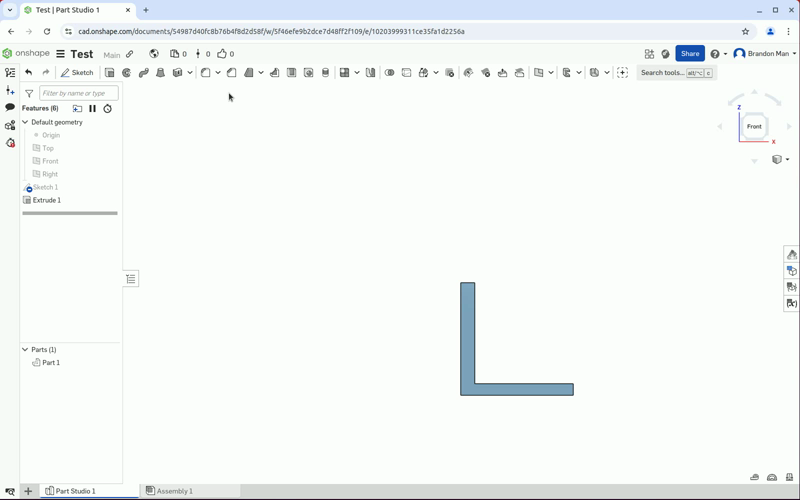
mouse_move(73, 352)
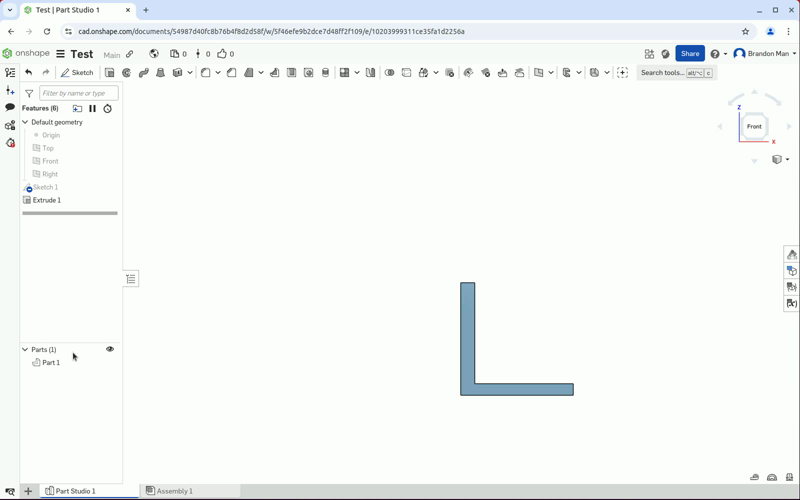
key(y)
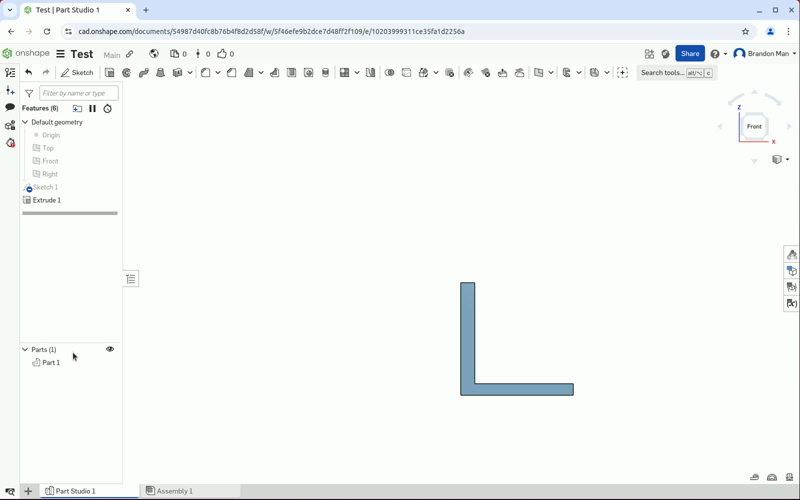
key(shift+p)
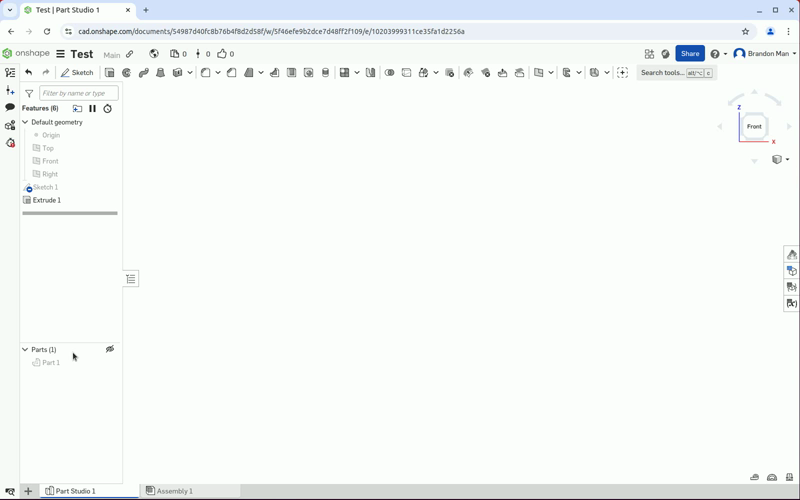
key(space)
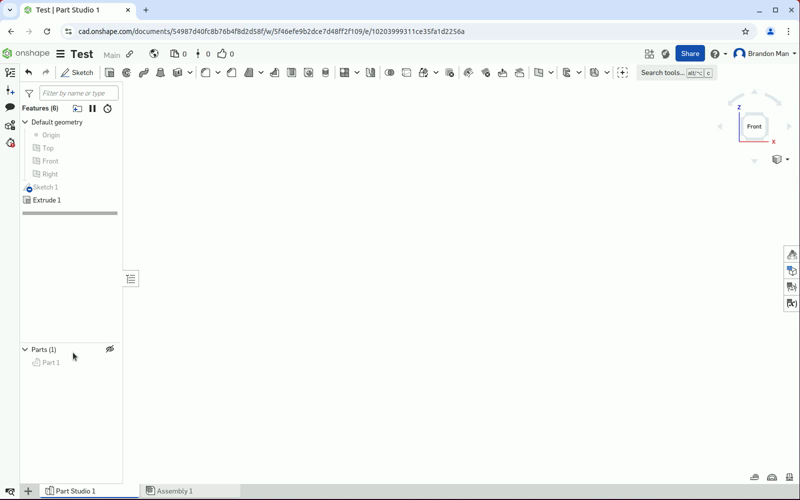
key_down(shift)
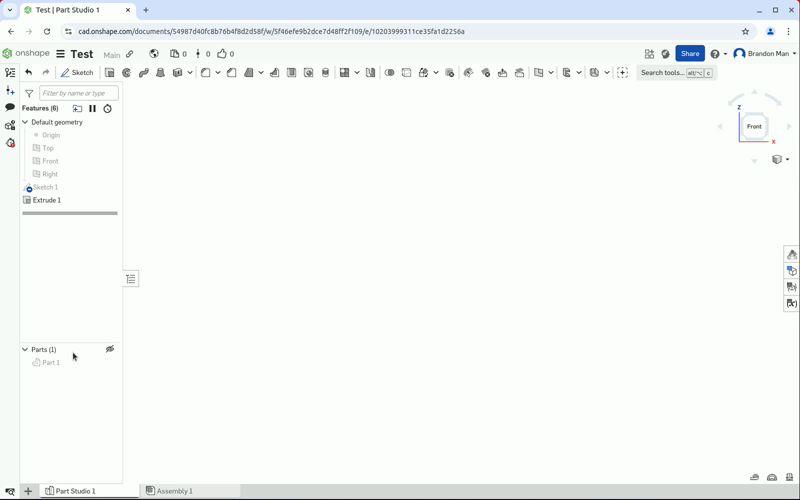
key(left)
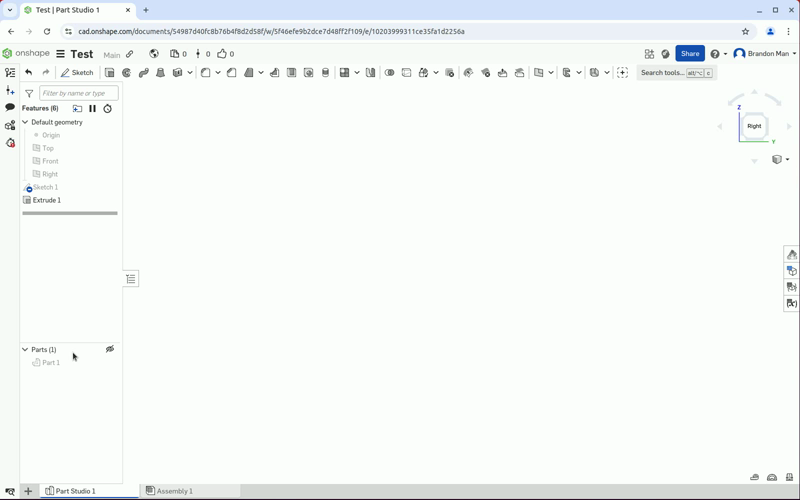
key_up(shift)
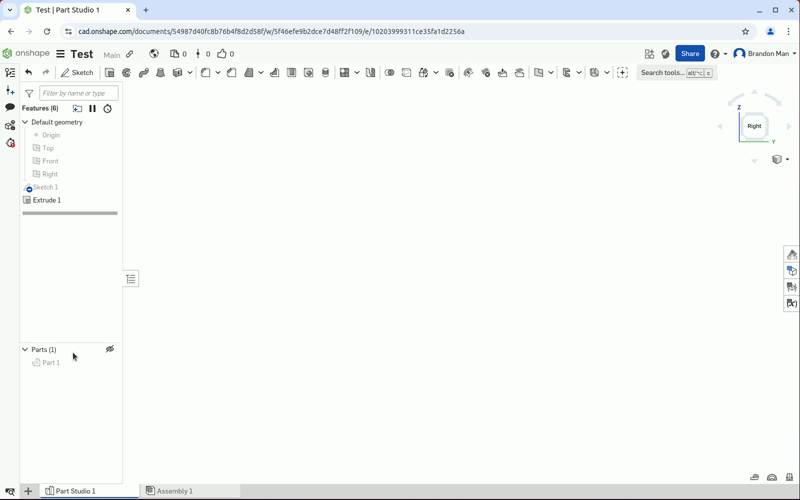
mouse_move(73, 352)
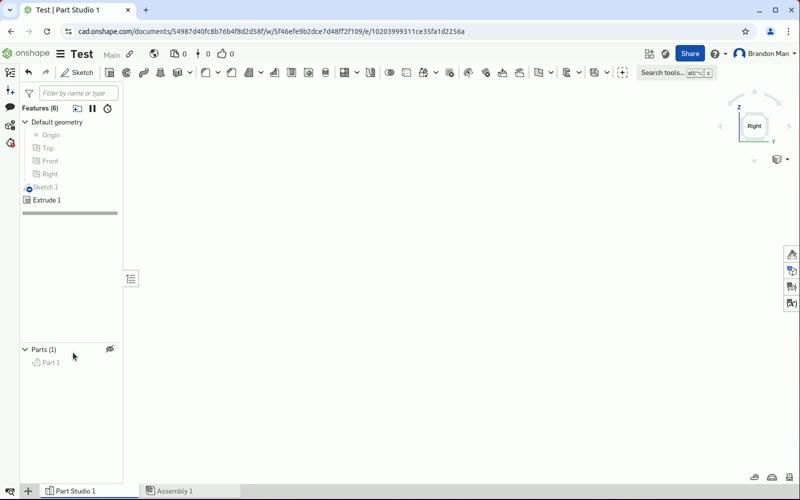
key(shift+y)
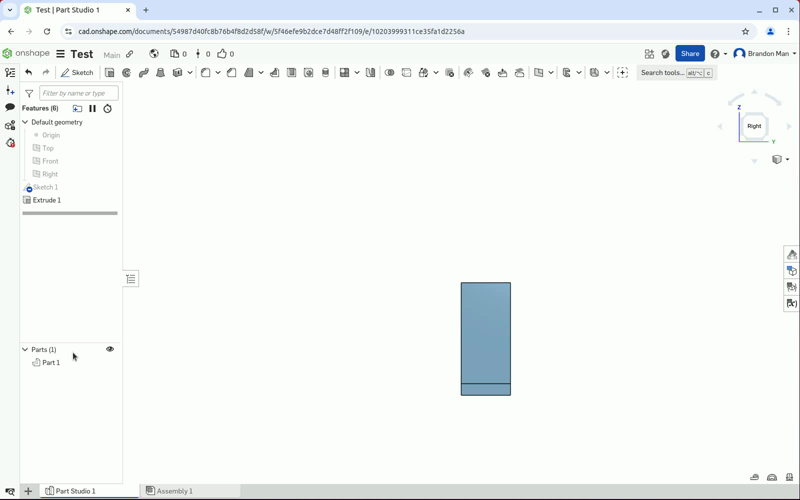
mouse_move(541, 75)
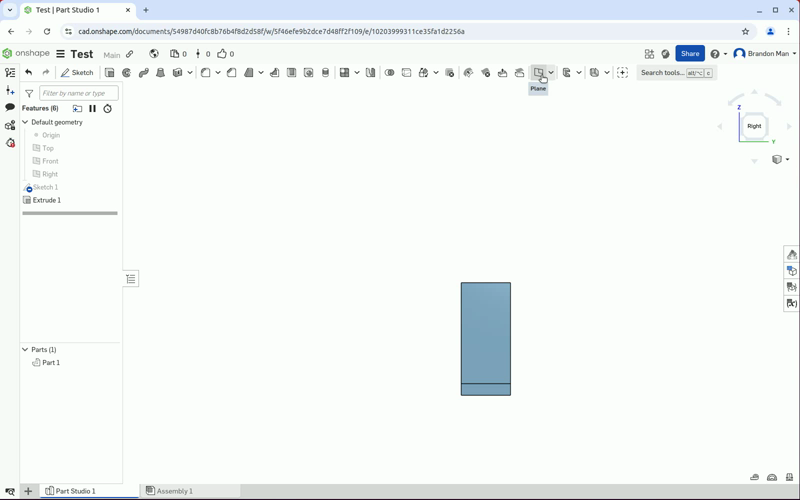
click(541, 75)
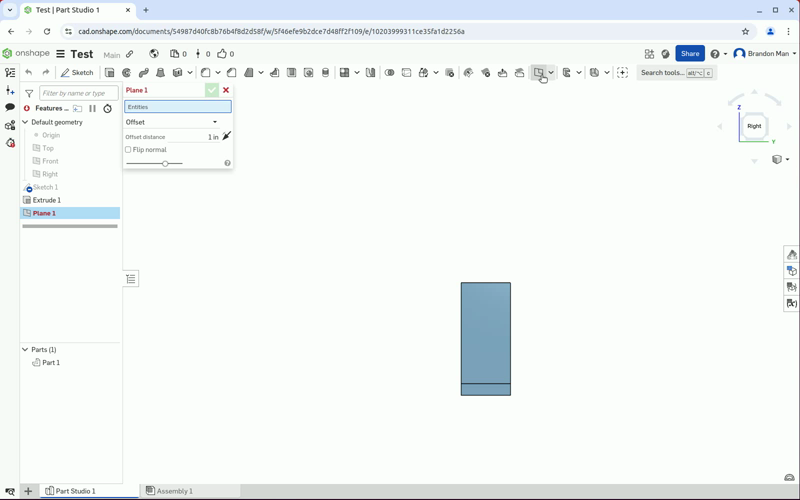
mouse_move(73, 176)
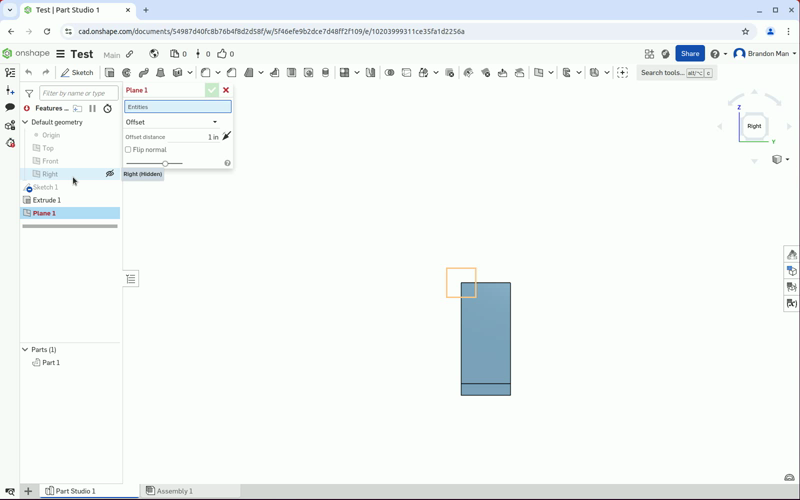
click(73, 176)
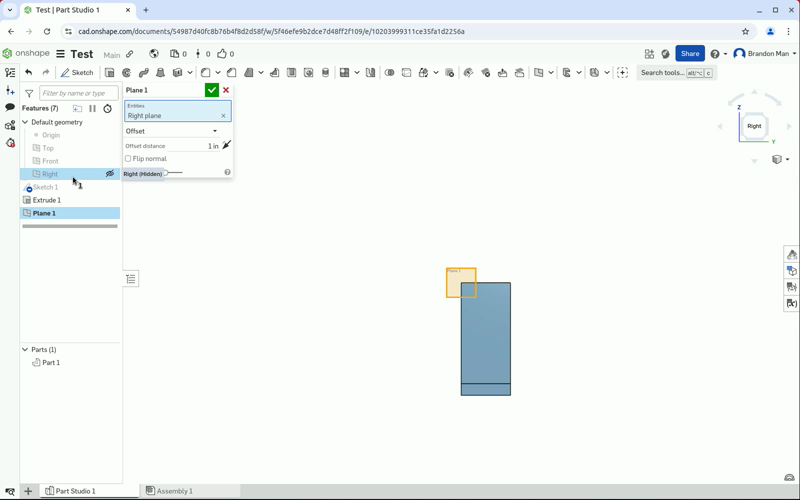
key(tab, 2)
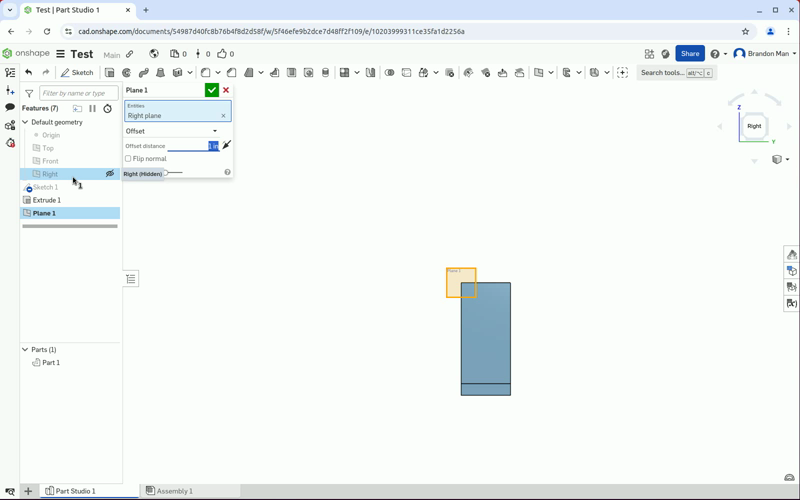
text(2.896)
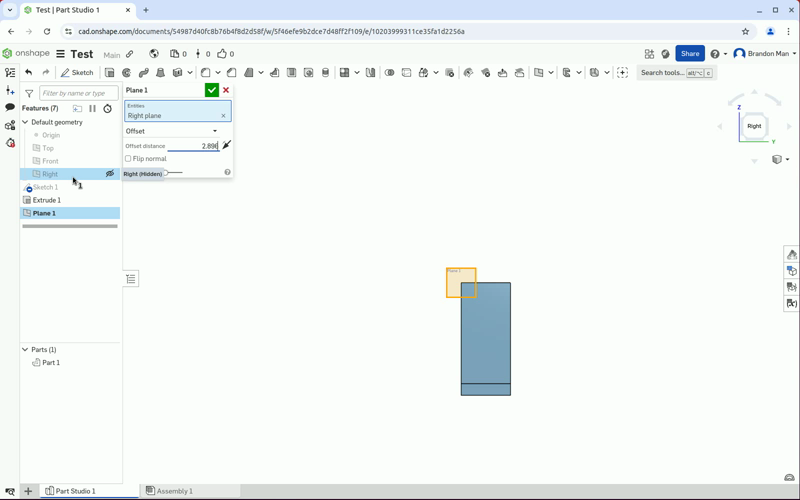
key(enter, 2)
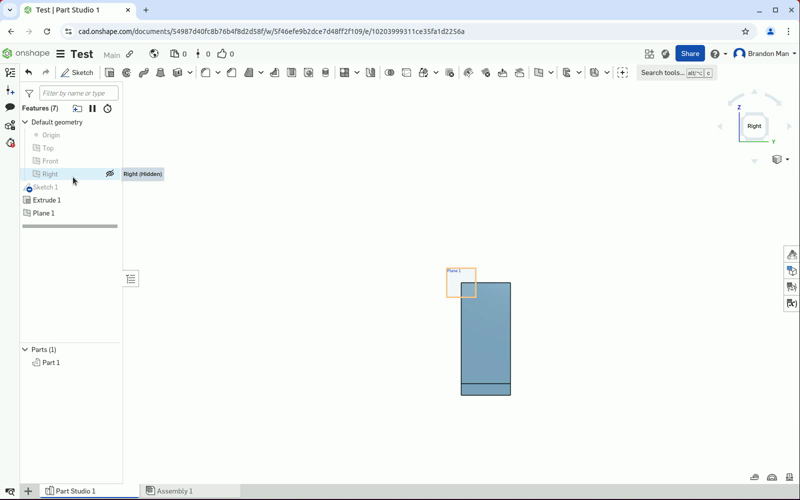
key(shift+s)
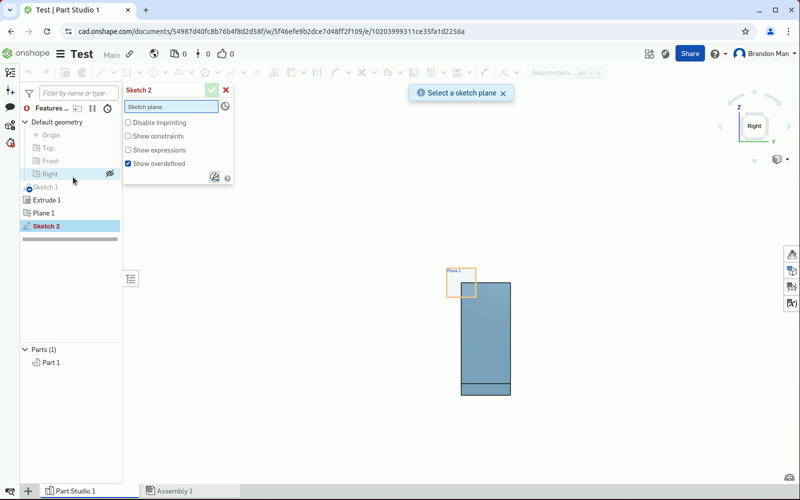
mouse_move(73, 215)
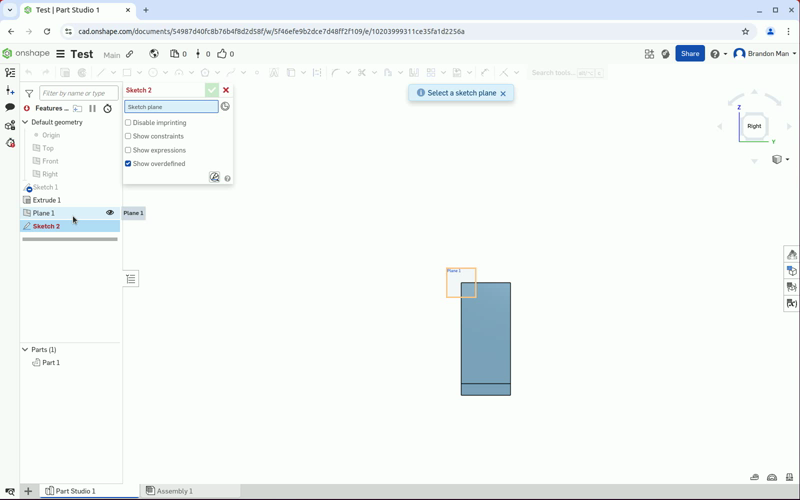
click(73, 215)
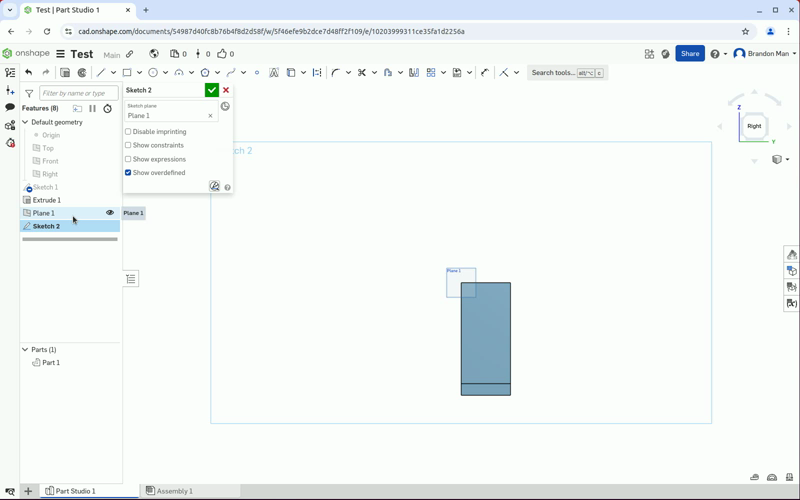
mouse_move(73, 352)
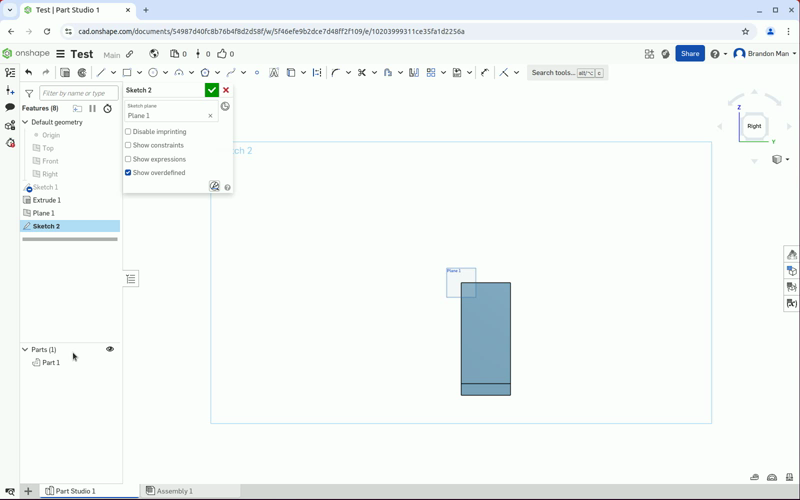
key(y)
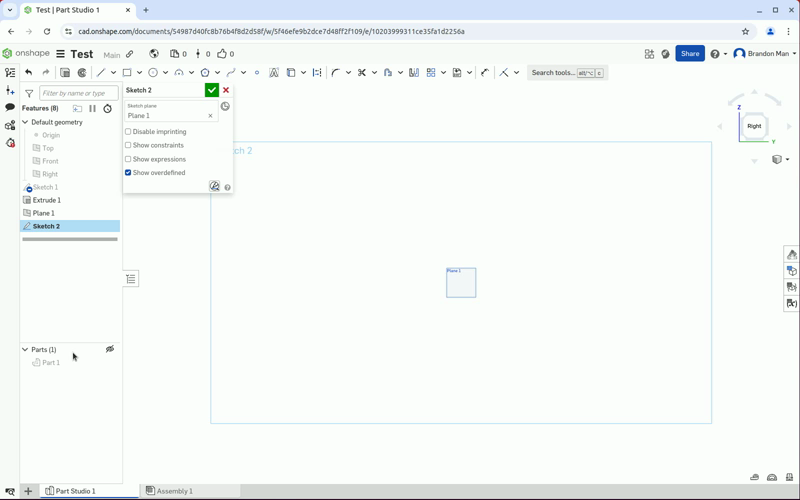
key(a)
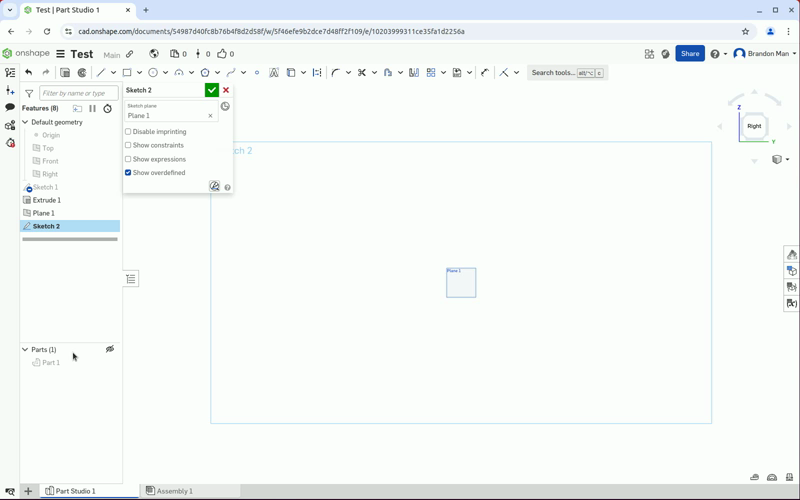
key_down(shift)
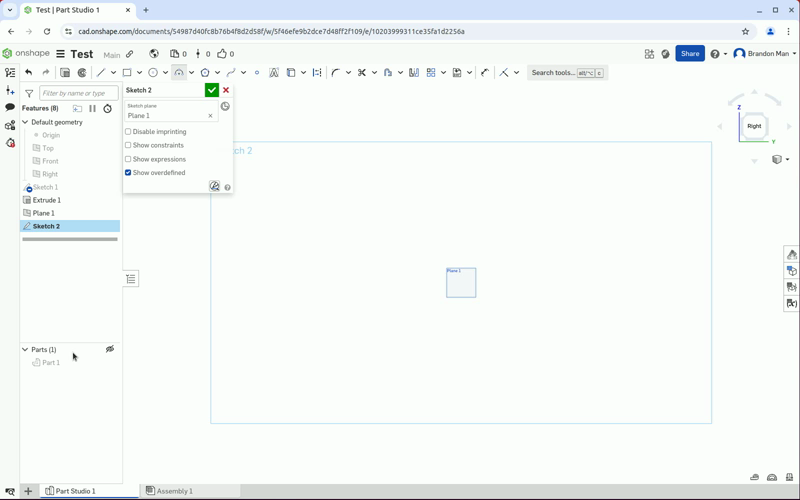
mouse_move(471, 356)
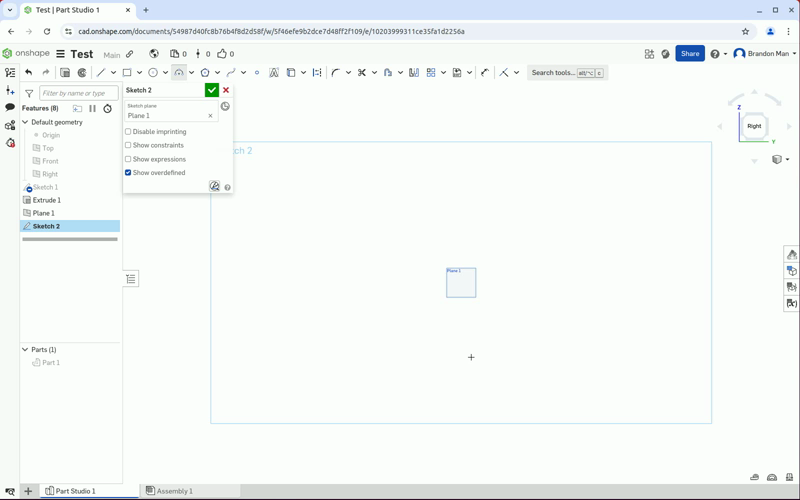
click(471, 356)
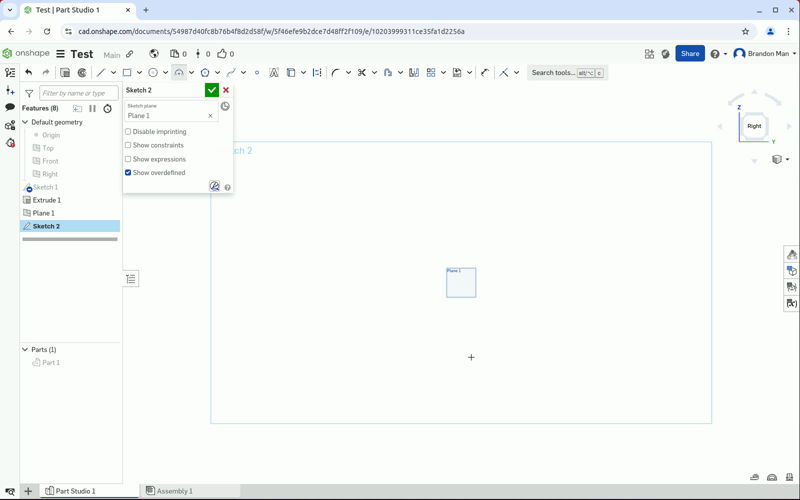
key_up(shift)
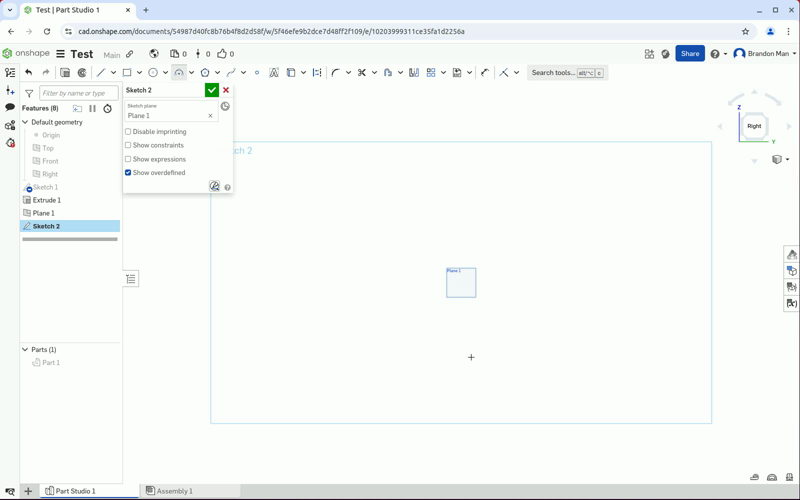
key_down(shift)
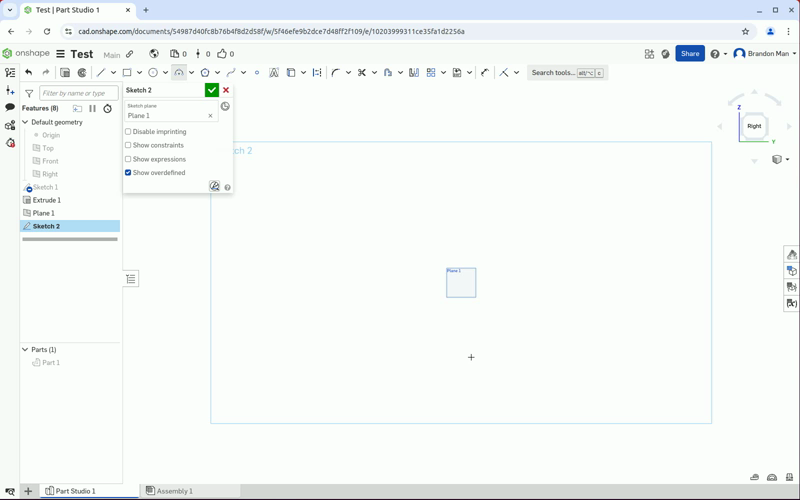
mouse_move(499, 357)
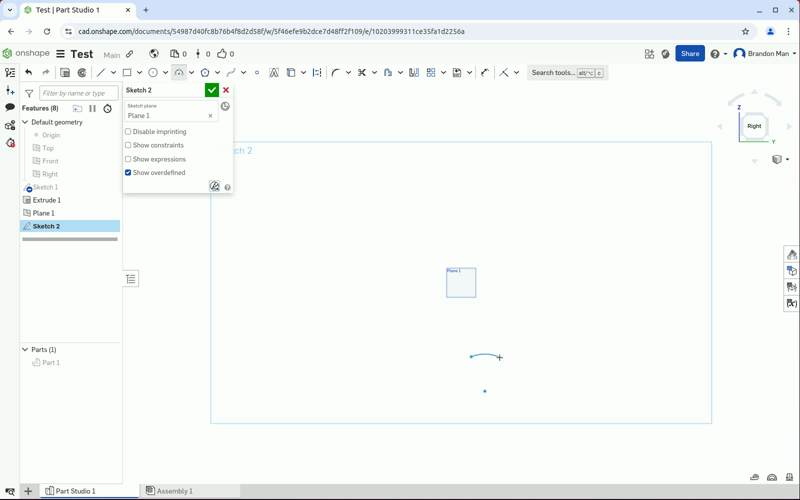
click(499, 357)
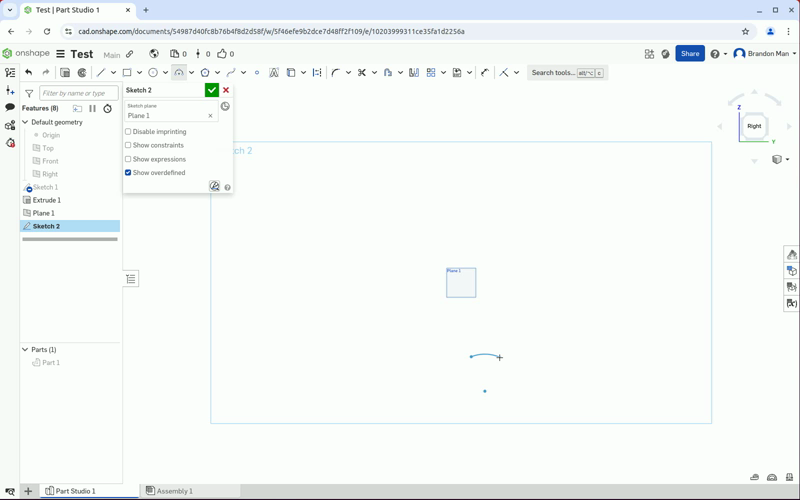
mouse_move(485, 371)
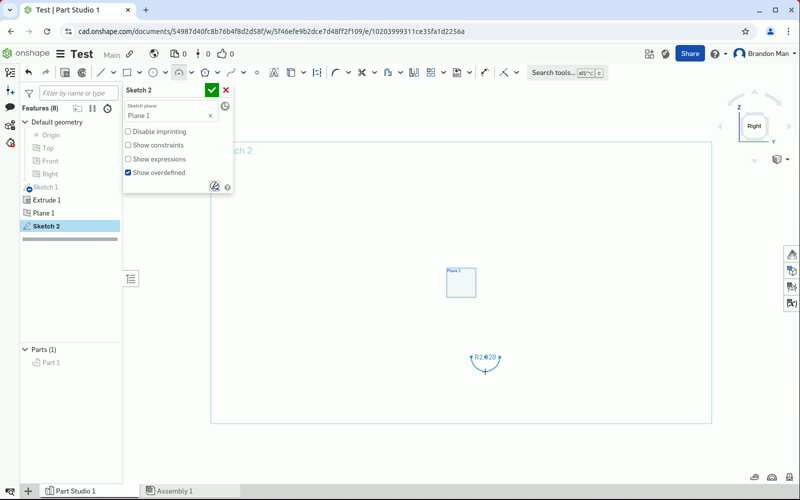
click(485, 371)
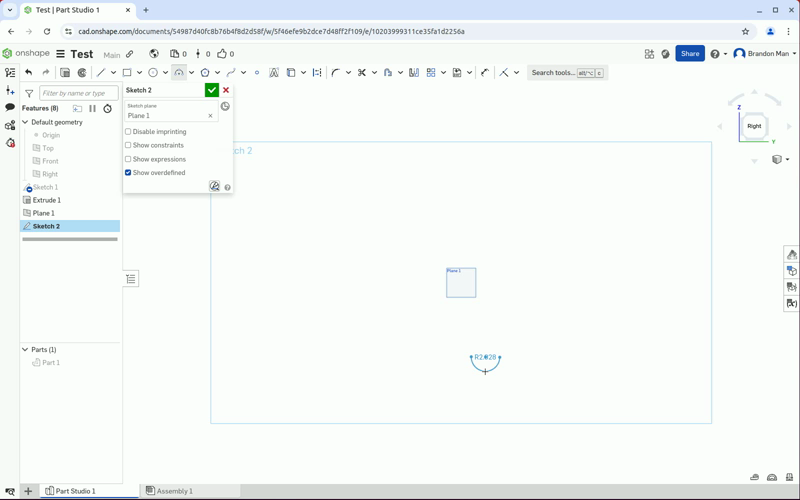
key_up(shift)
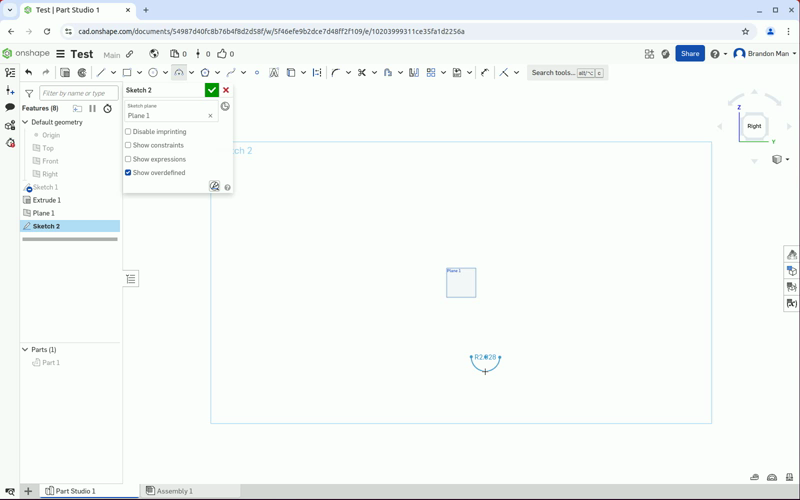
key(esc)
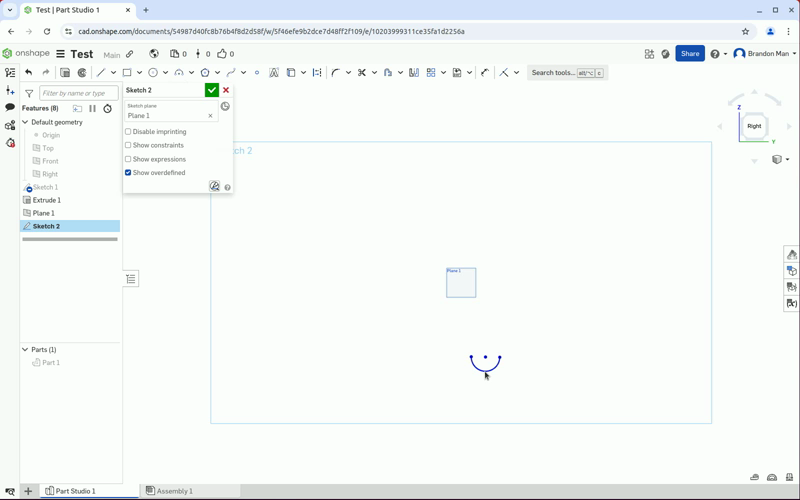
key(l)
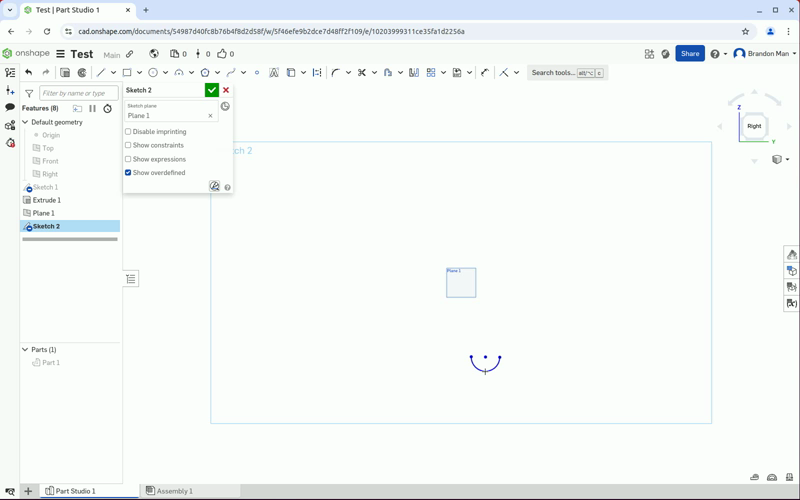
mouse_move(499, 357)
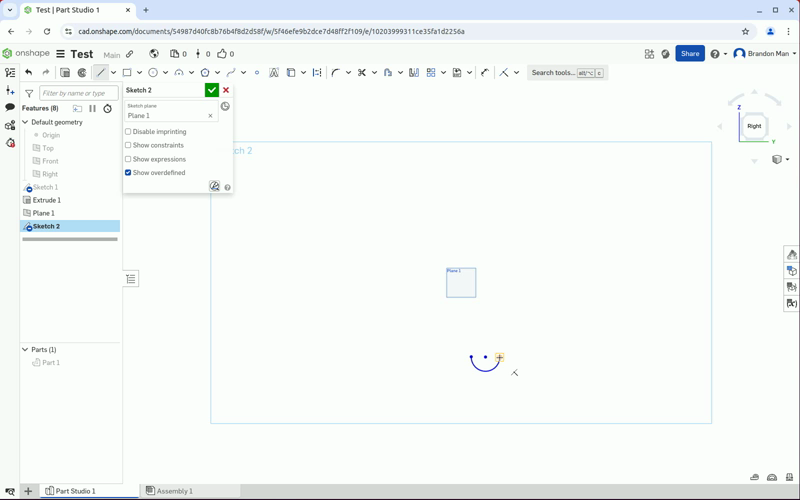
click(499, 357)
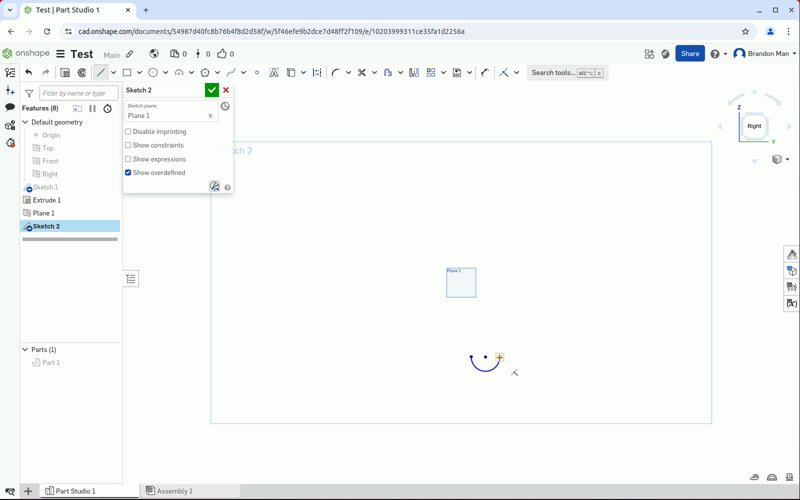
key_down(shift)
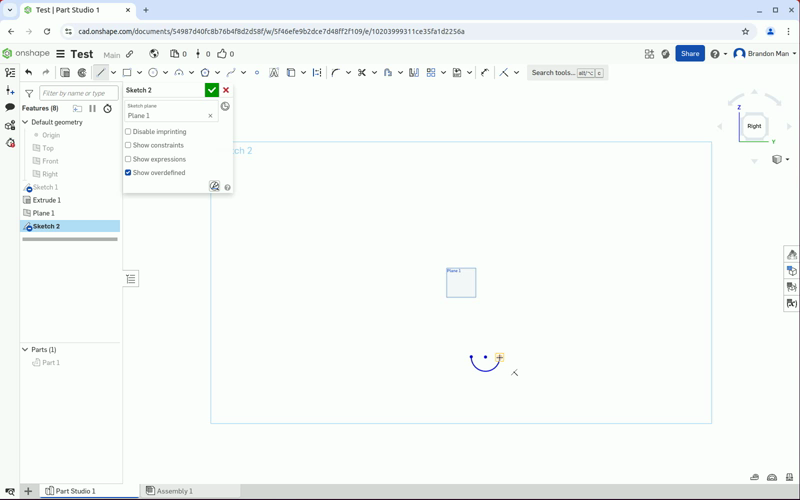
mouse_move(529, 357)
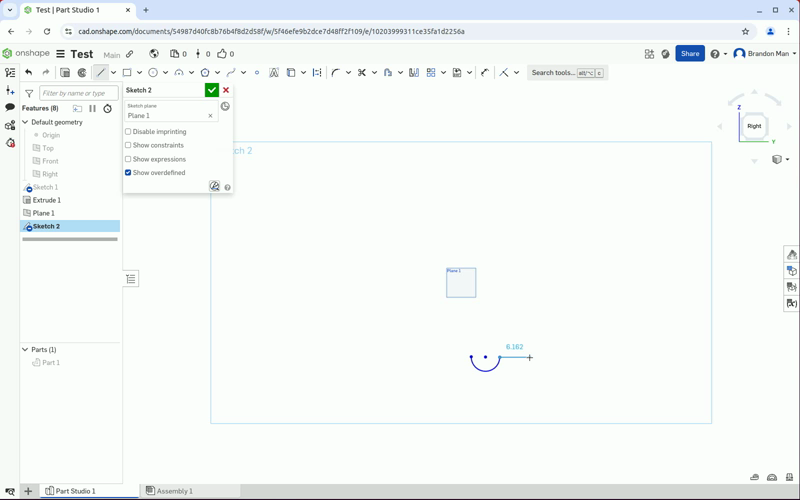
mouse_move(499, 309)
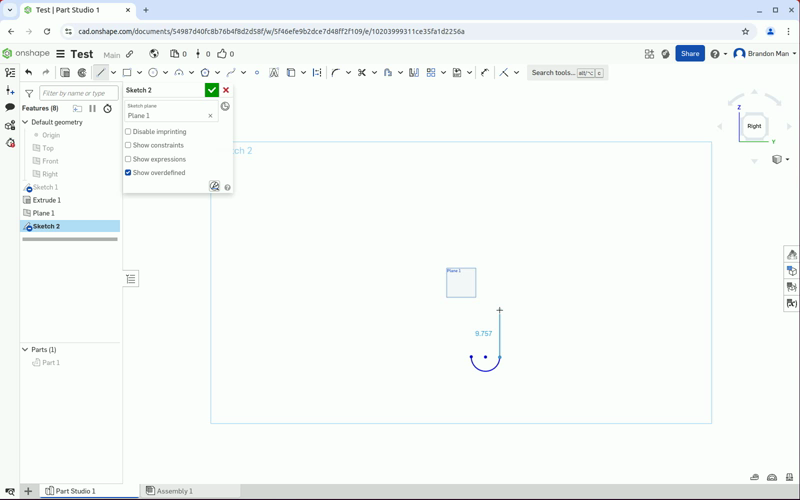
click(499, 309)
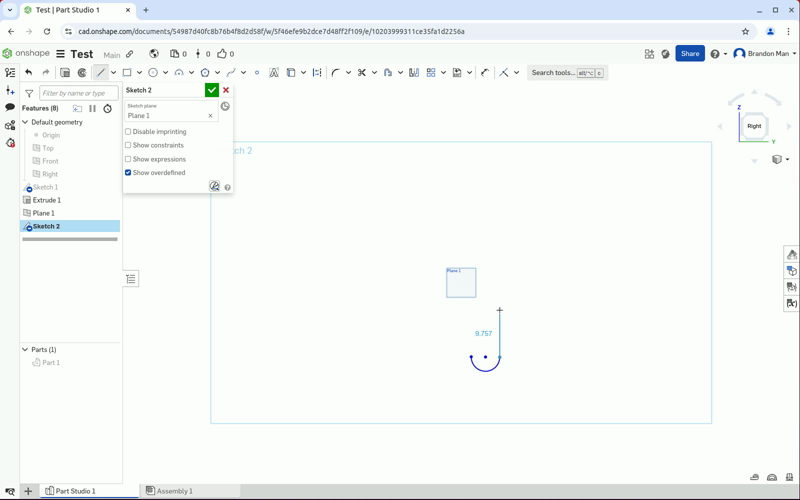
key_up(shift)
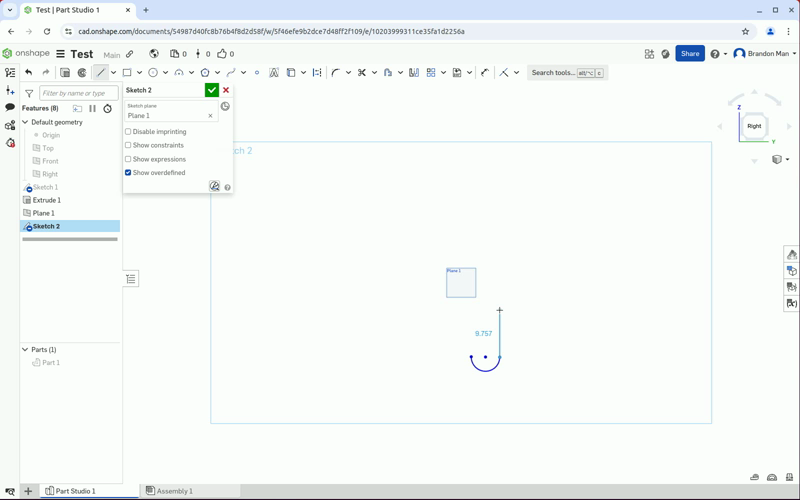
key(esc)
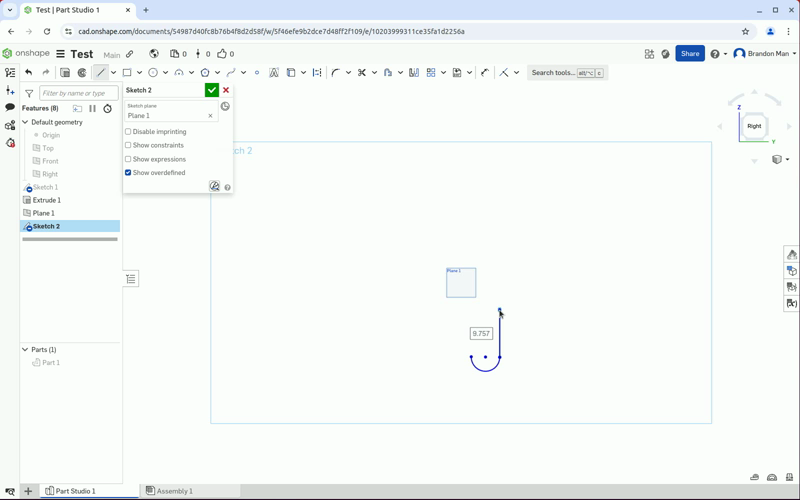
key(a)
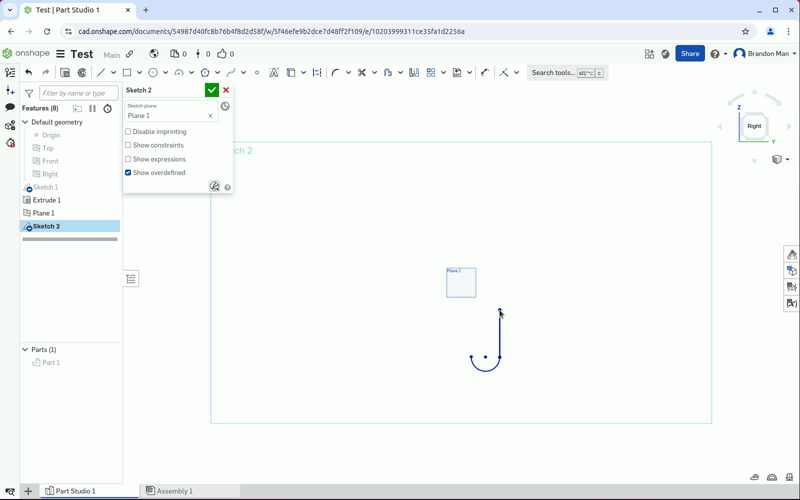
mouse_move(499, 309)
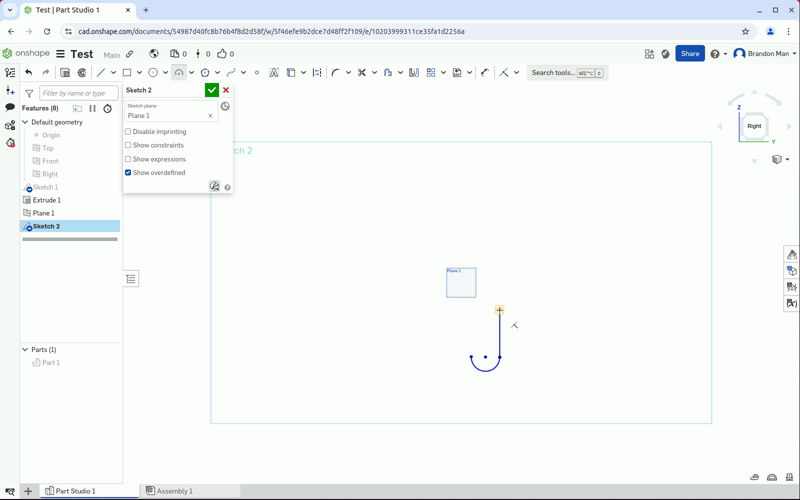
click(499, 309)
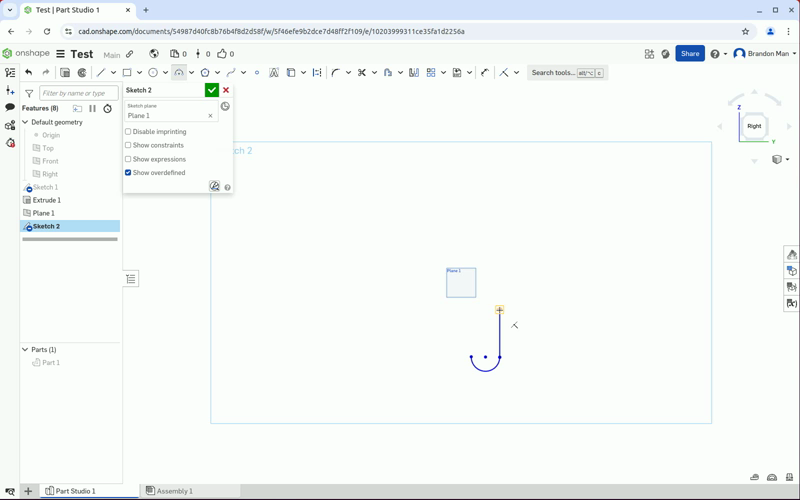
key_down(shift)
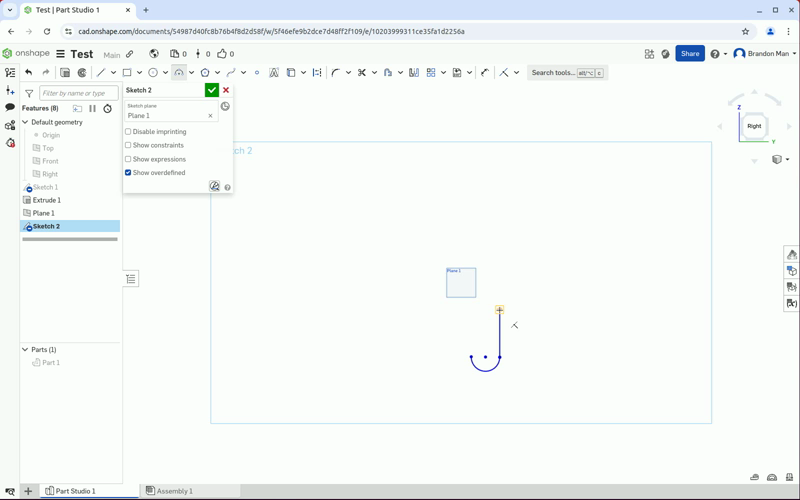
mouse_move(471, 309)
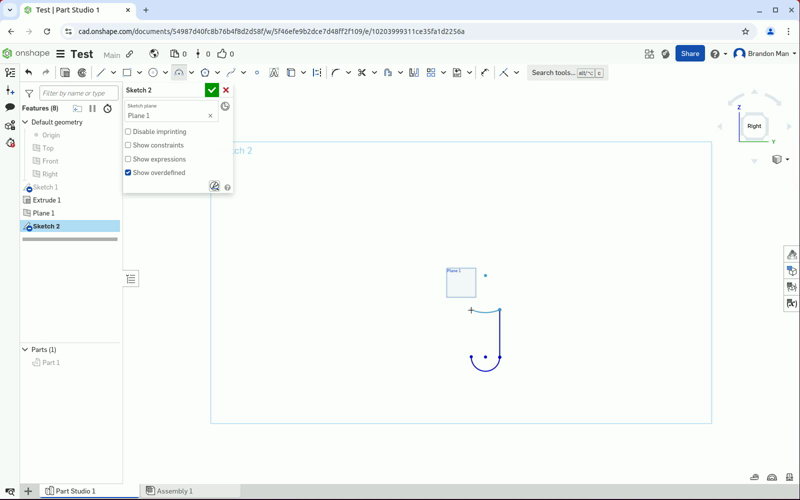
click(471, 309)
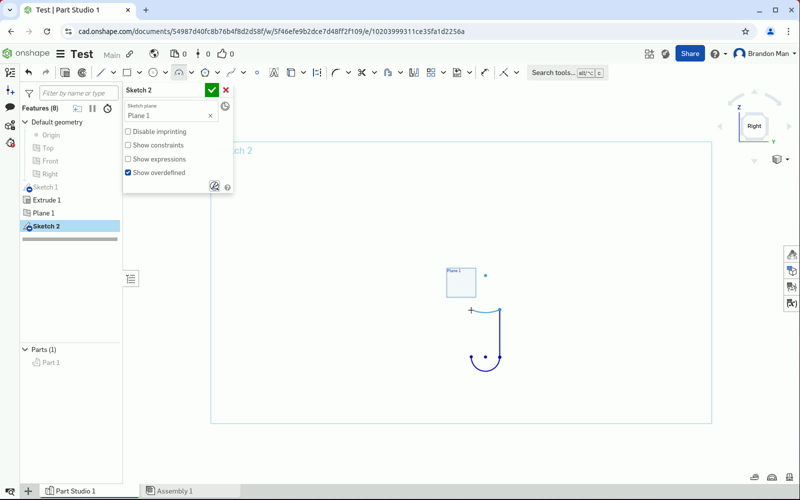
mouse_move(485, 295)
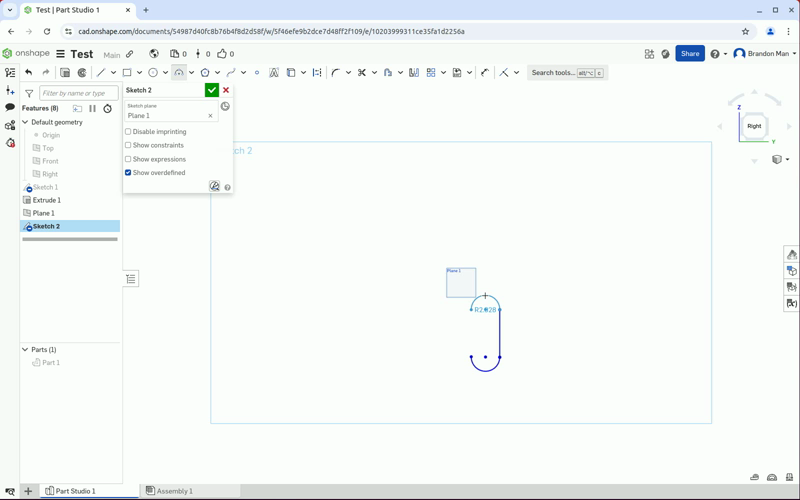
click(485, 295)
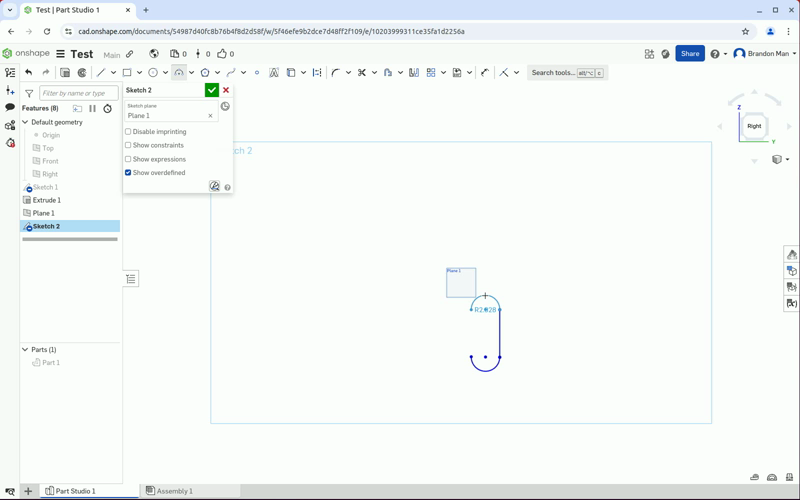
key_up(shift)
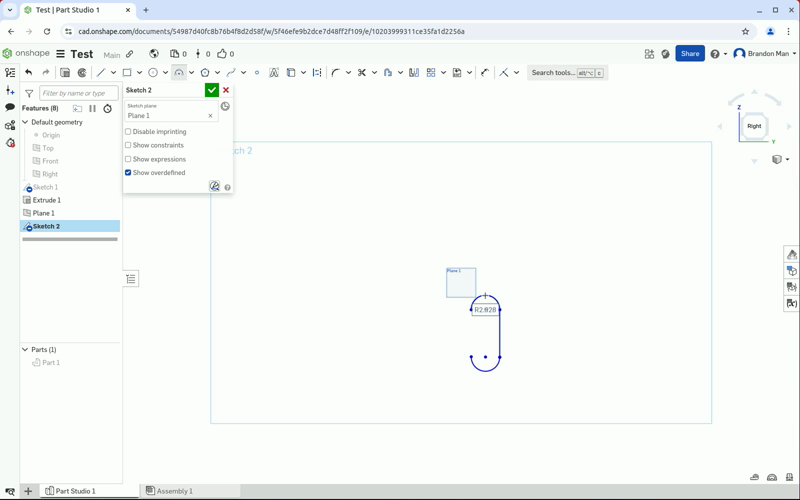
key(esc)
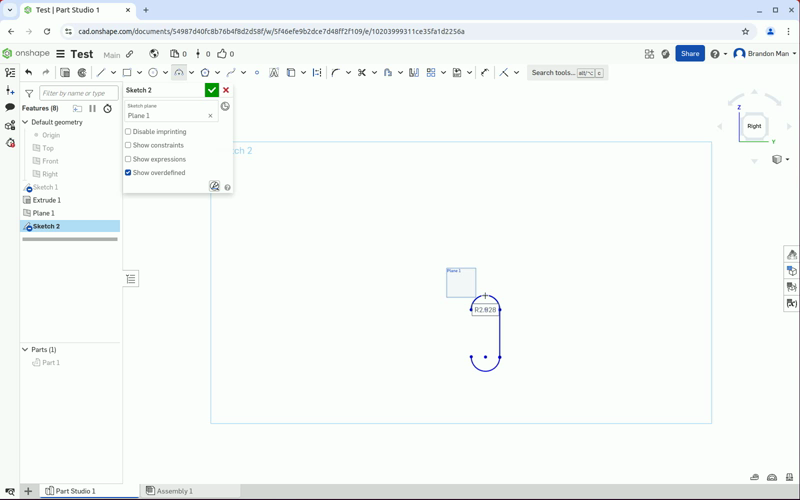
key(l)
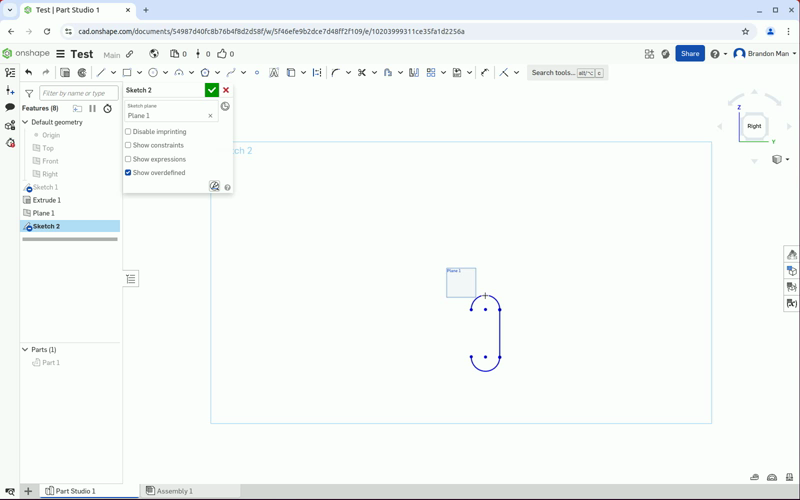
mouse_move(471, 309)
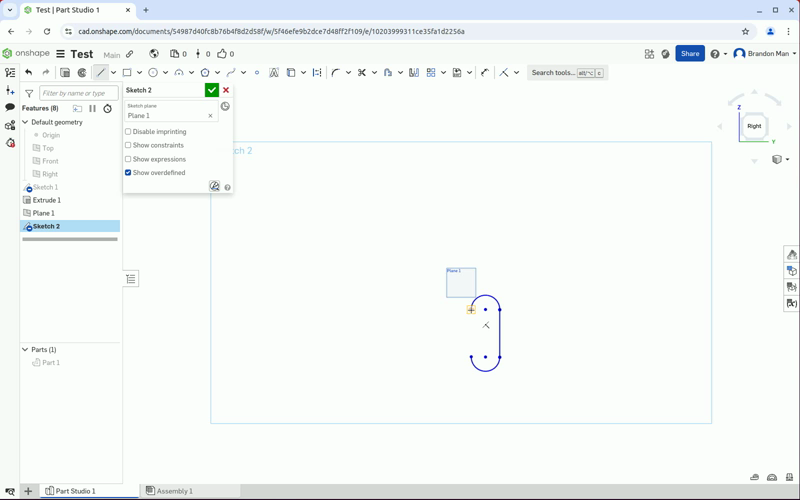
click(471, 309)
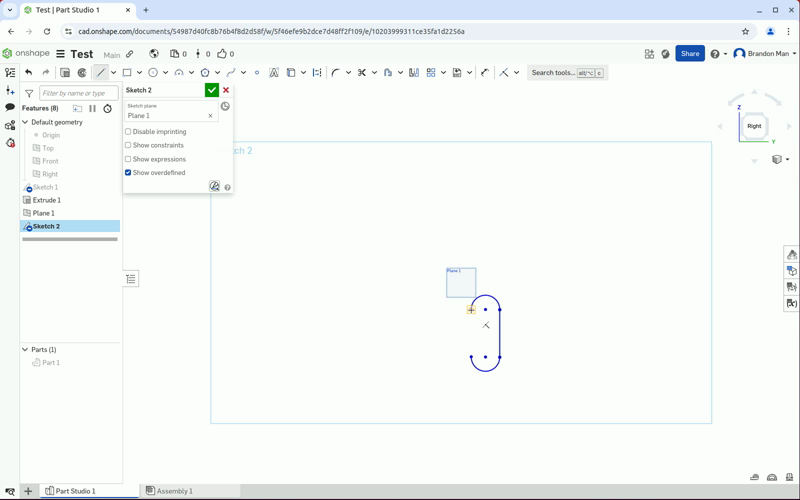
mouse_move(501, 309)
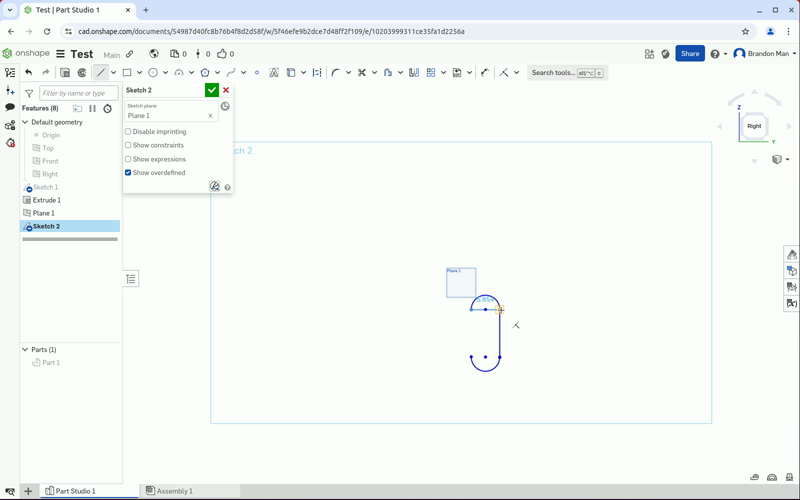
key_down(shift)
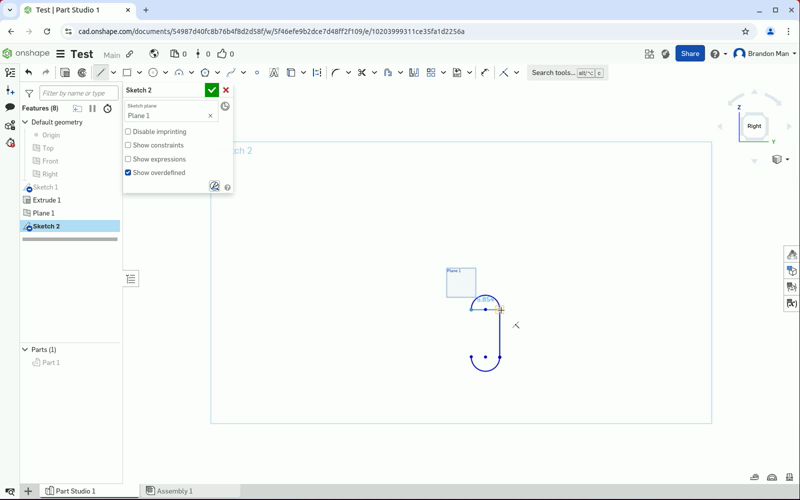
mouse_move(471, 356)
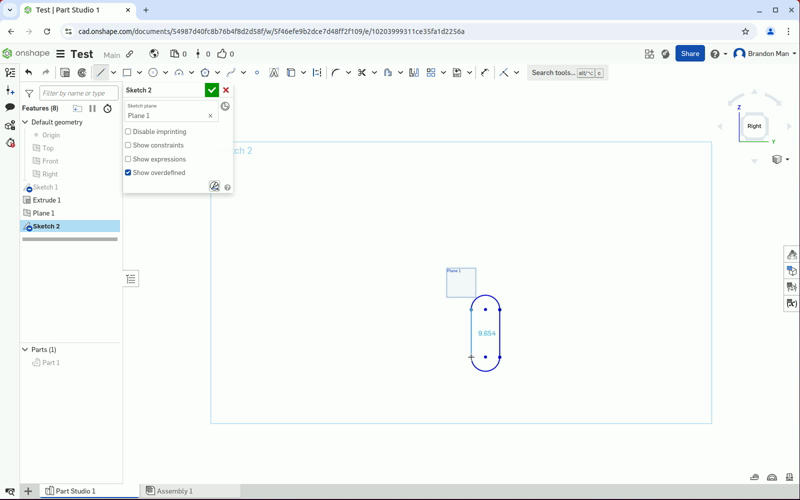
key_up(shift)
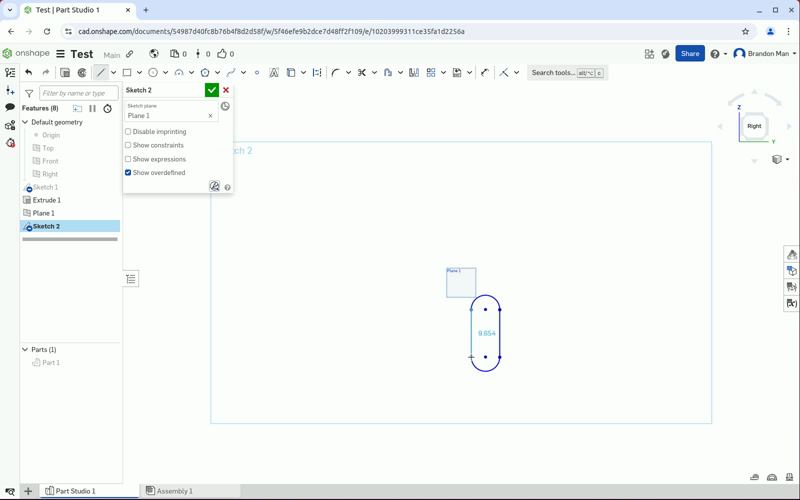
click(471, 356)
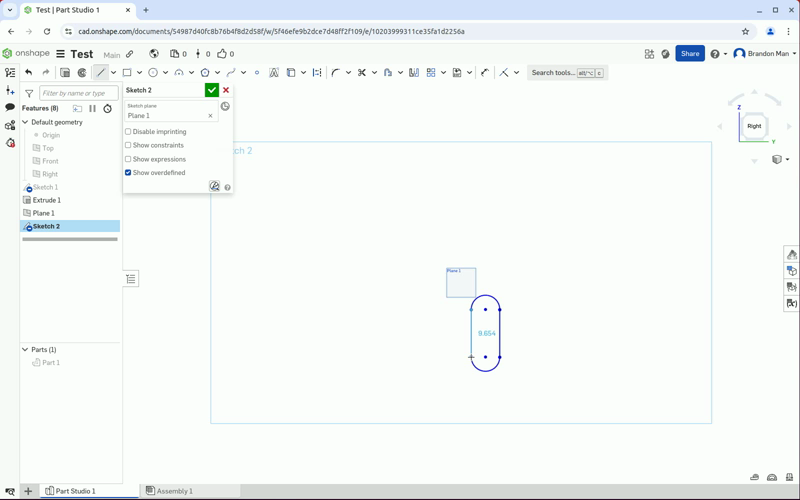
key(esc)
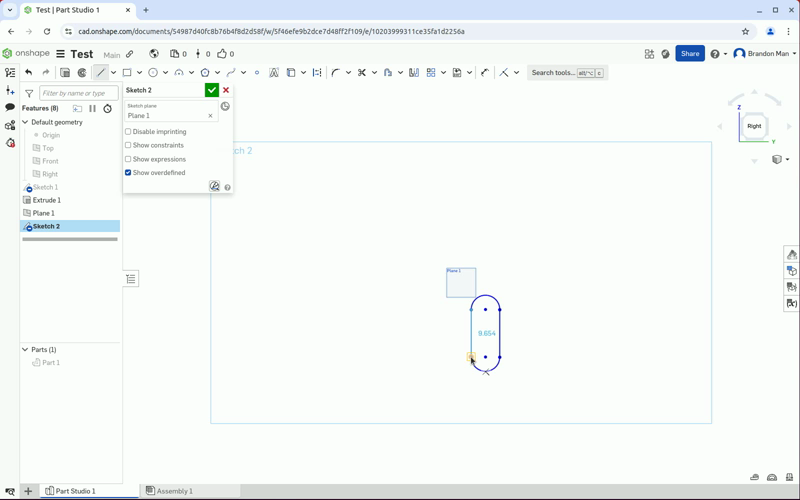
mouse_move(486, 305)
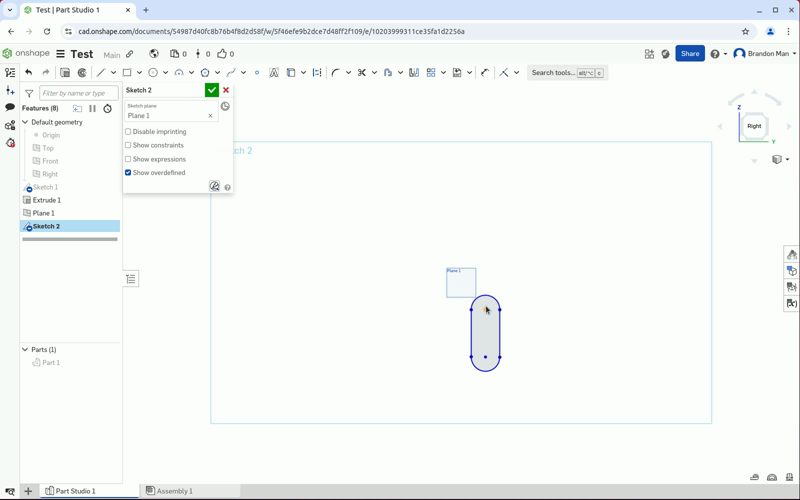
click(486, 305)
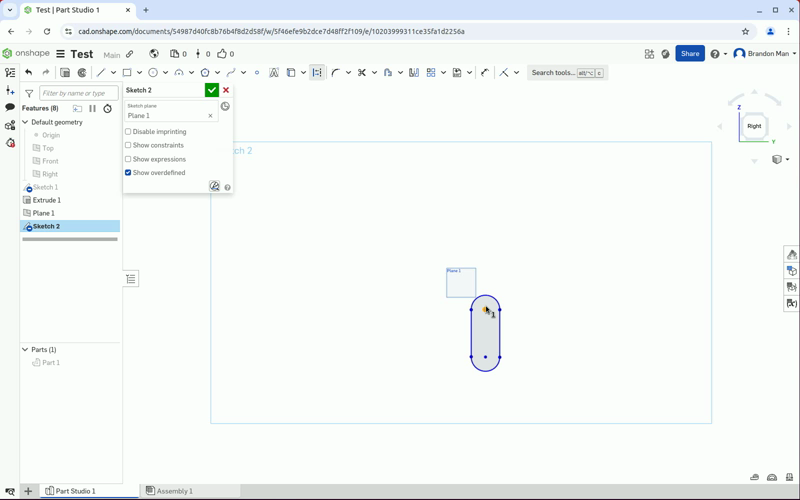
mouse_move(73, 352)
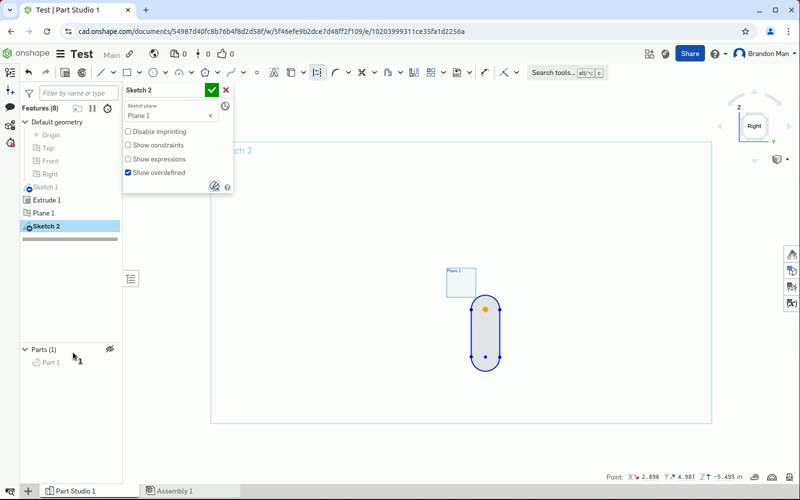
key(shift+y)
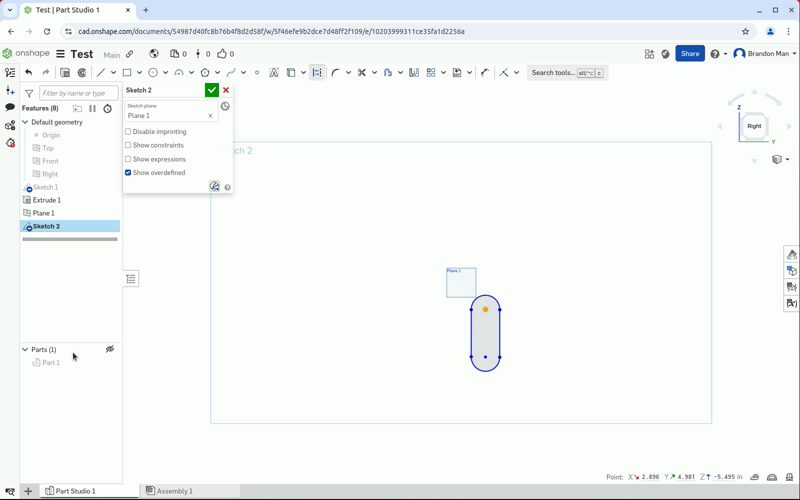
key(shift+e)
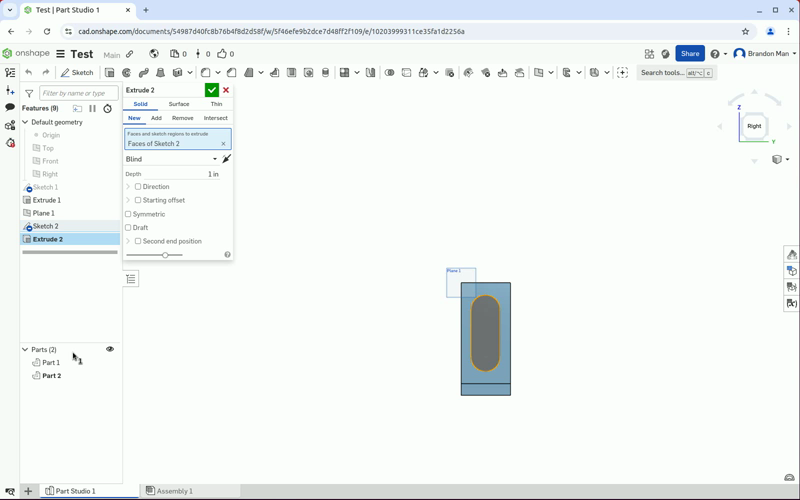
mouse_move(143, 106)
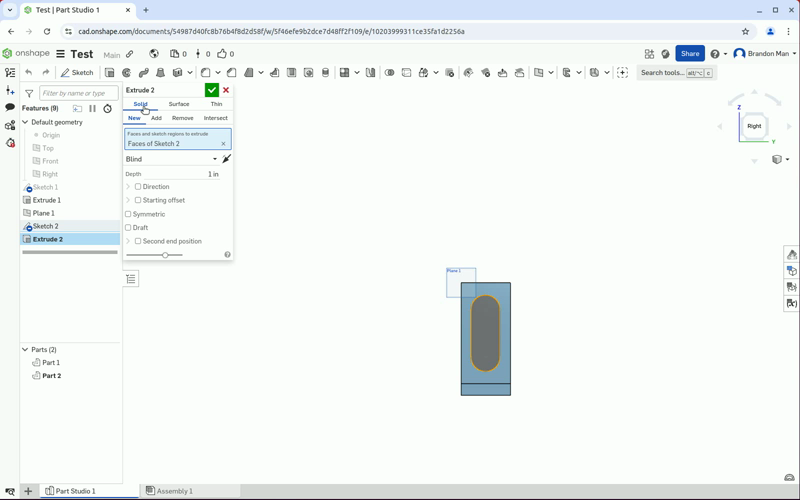
click(143, 106)
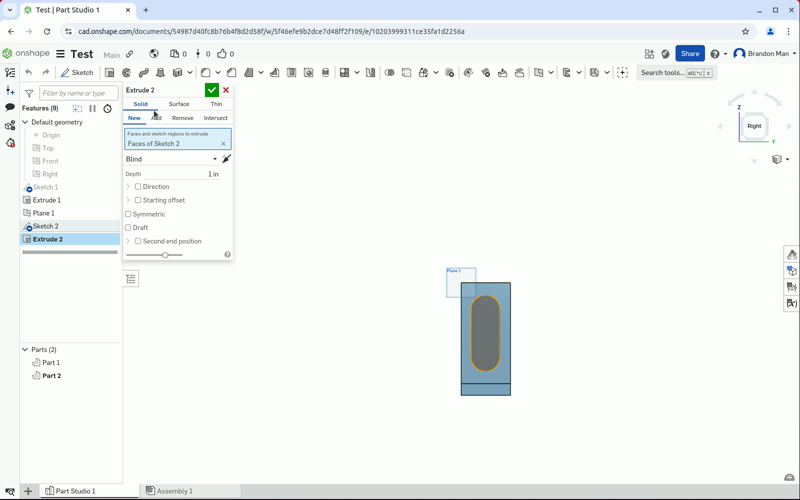
mouse_move(186, 120)
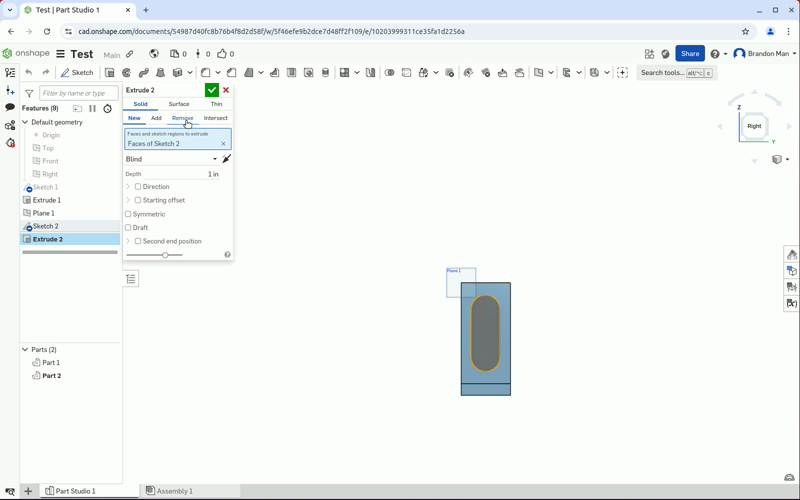
click(186, 120)
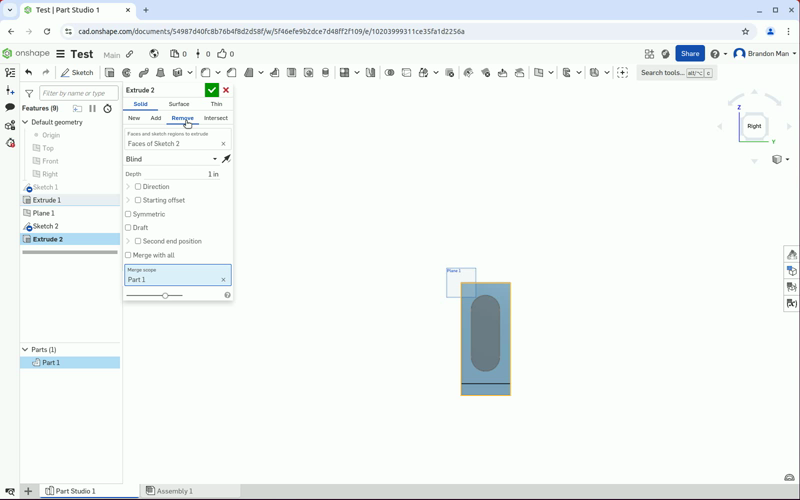
key(tab, 4)
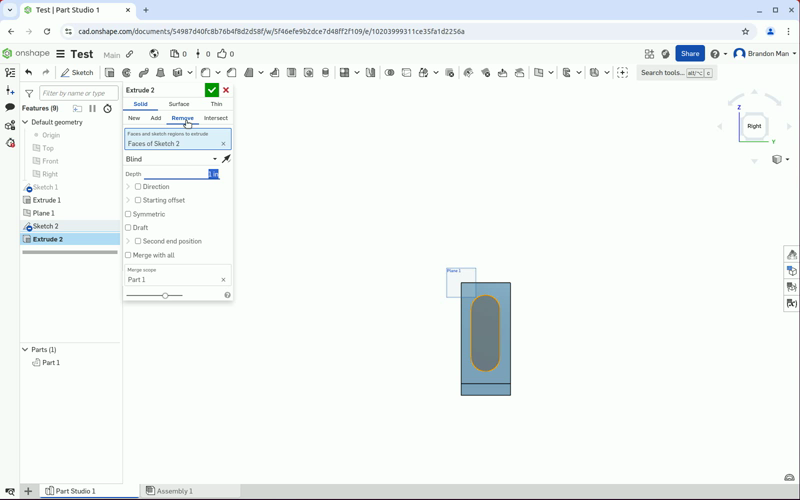
text(30.811)
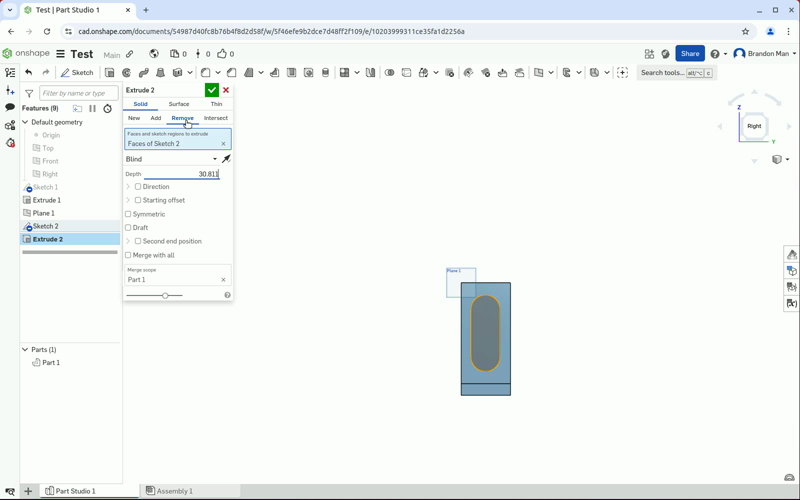
key(tab, 6)
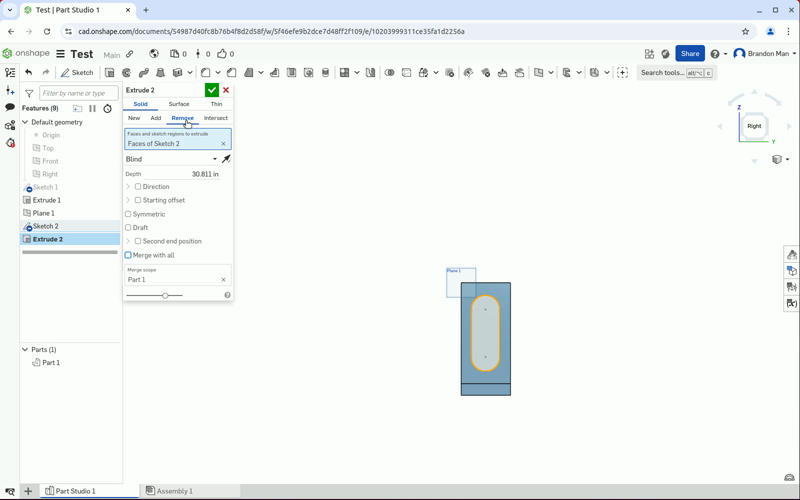
key(space)
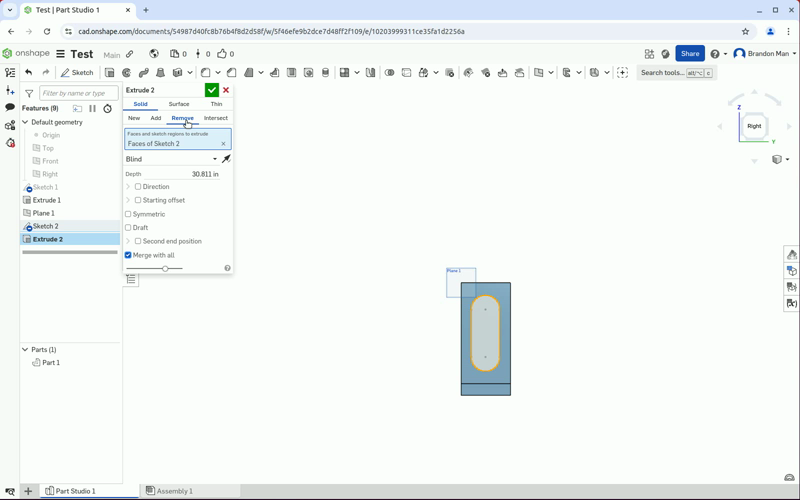
key(enter)
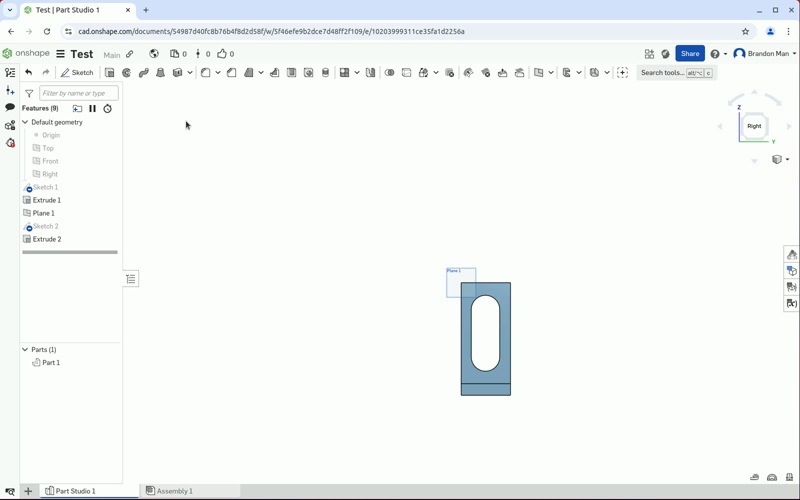
key(shift+h)
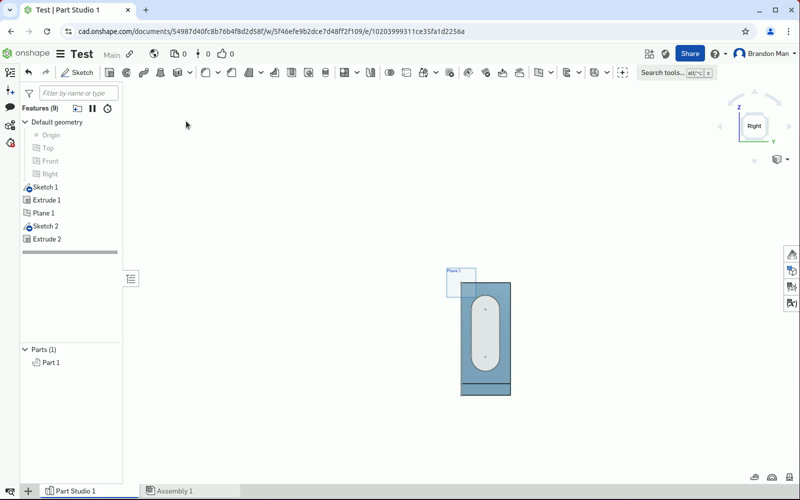
key(shift+h)
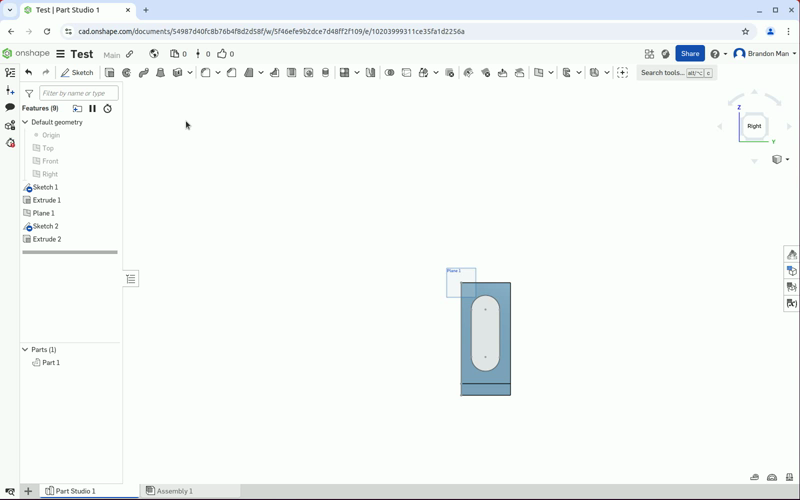
key(shift+7)
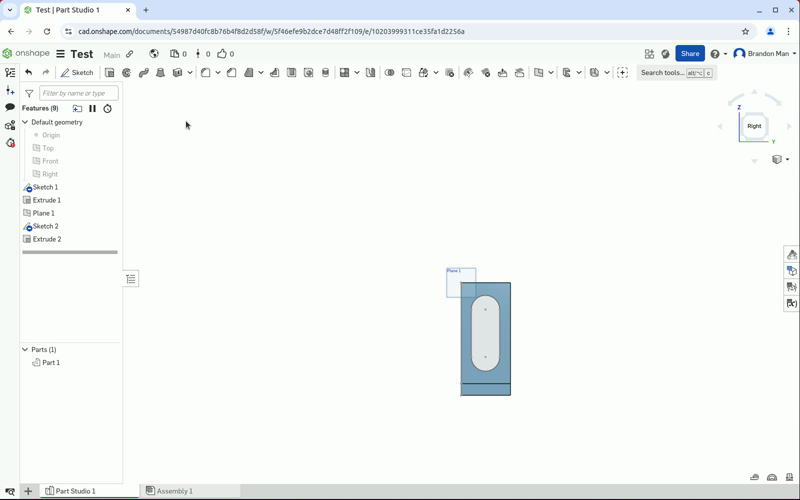
key(right, 2)
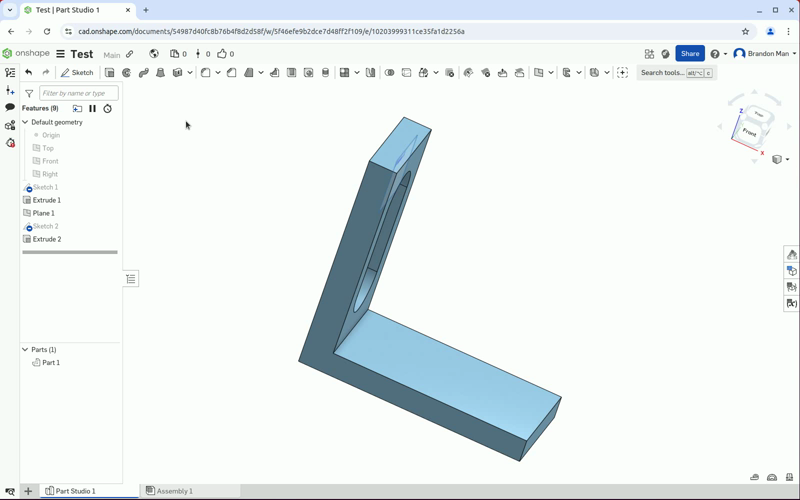
key(down, 2)
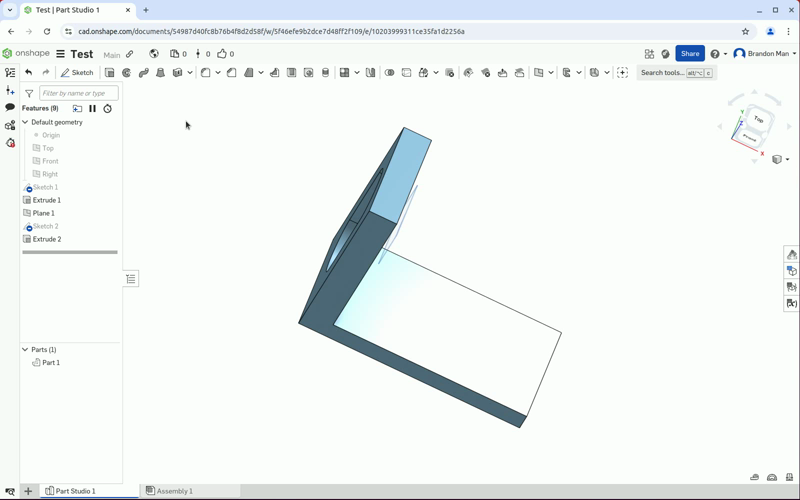
key(up, 2)
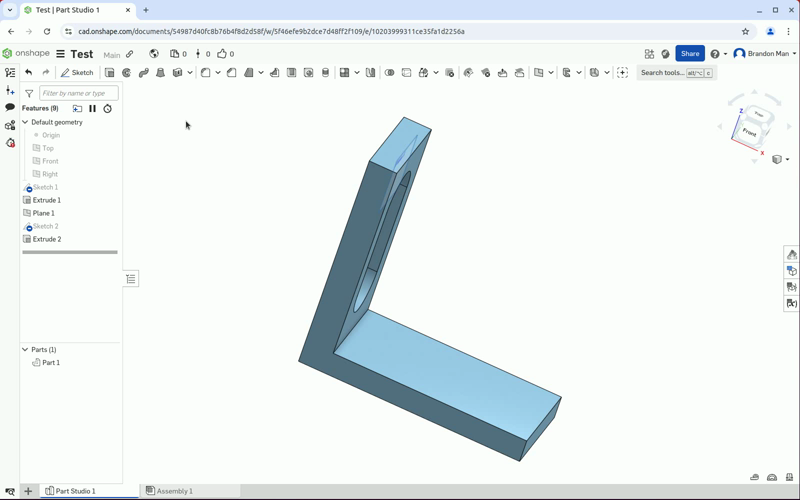
key(left, 2)
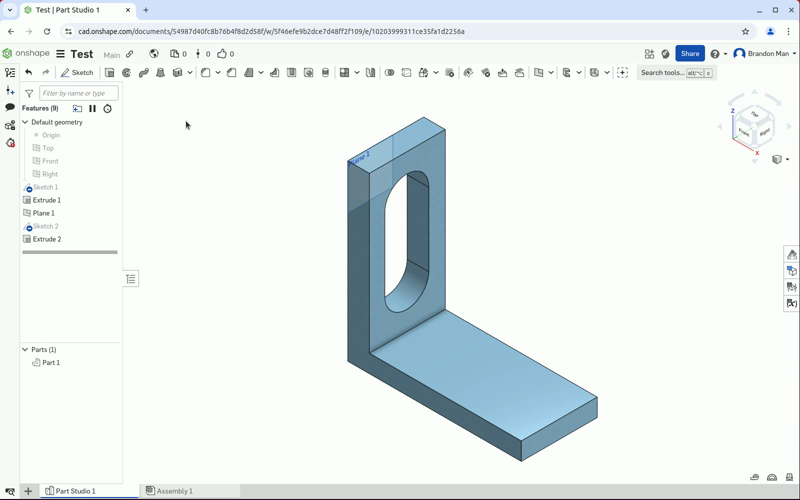
mouse_move(73, 189)
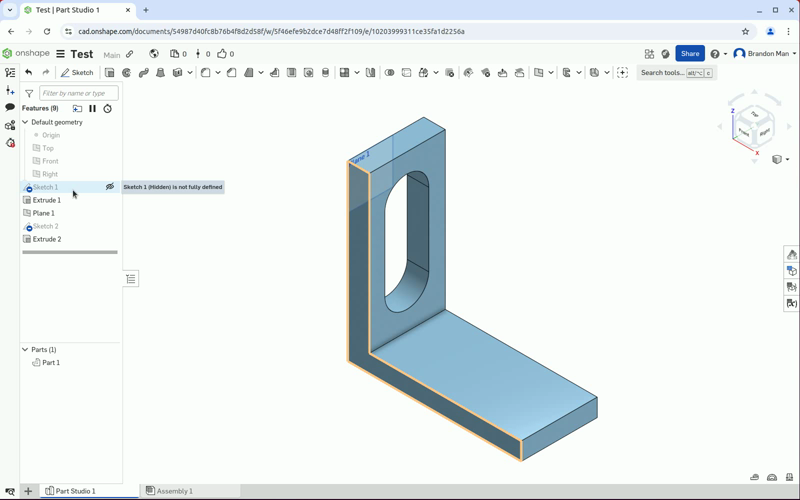
click(73, 189)